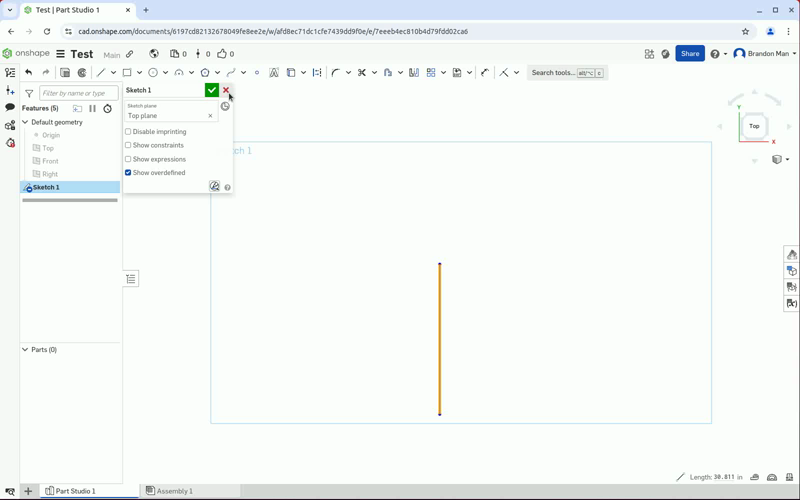
key(shift+h)
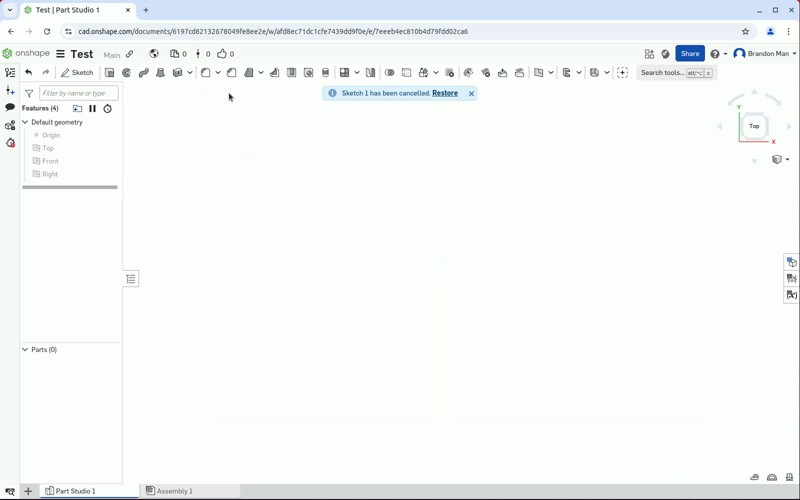
mouse_move(73, 352)
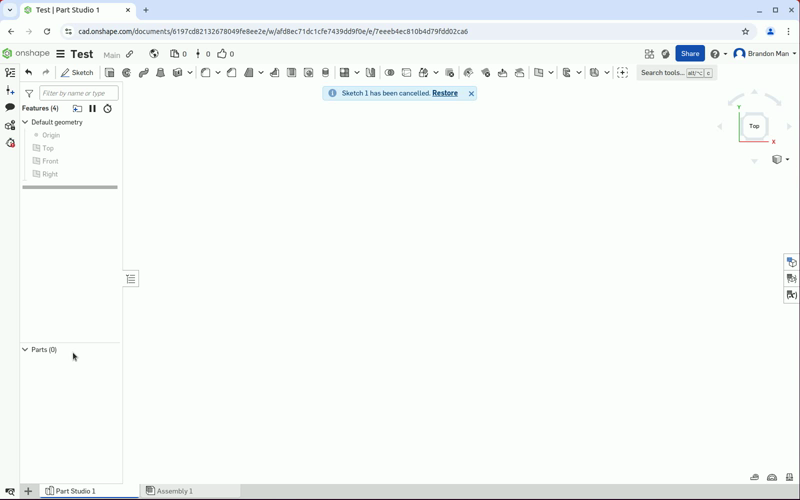
key(y)
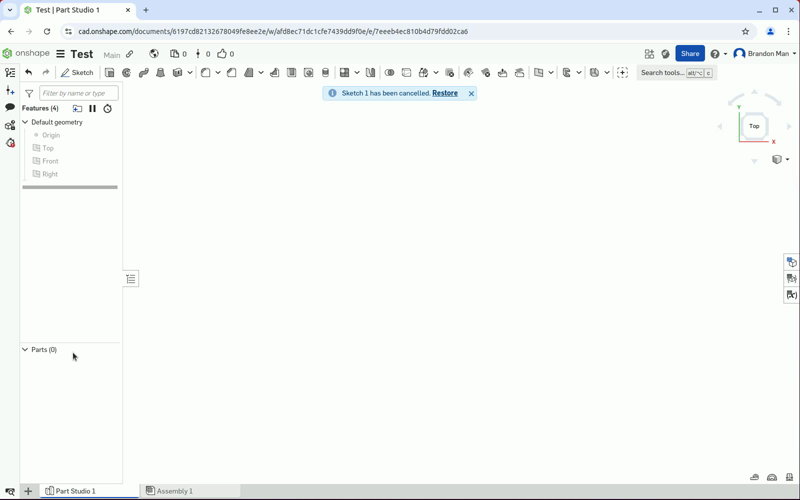
key(shift+p)
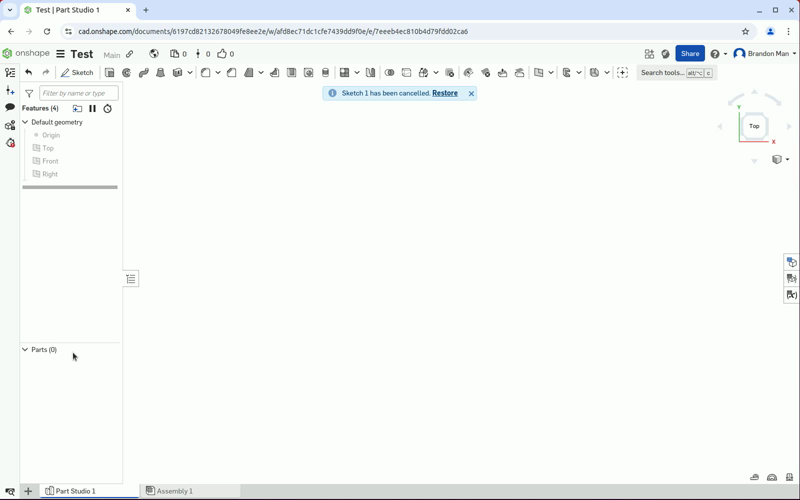
key(space)
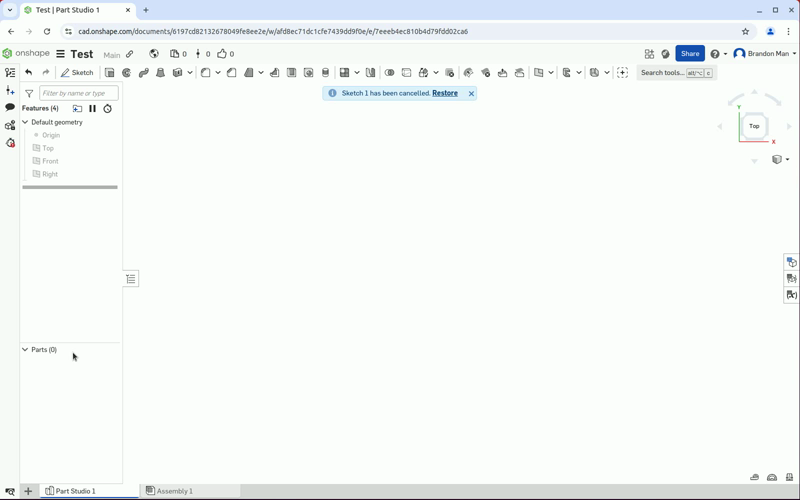
key_down(shift)
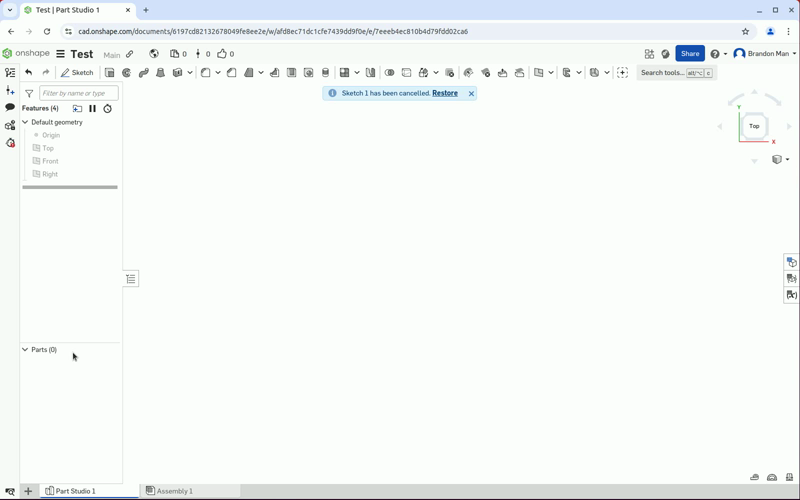
key(up)
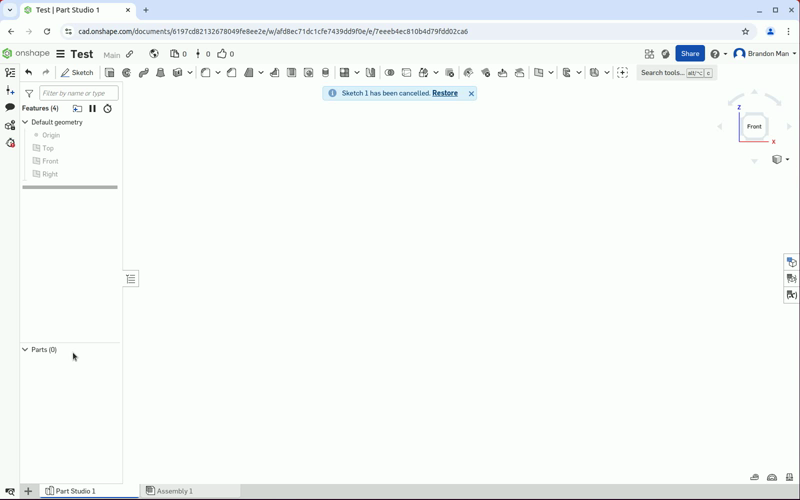
key_up(shift)
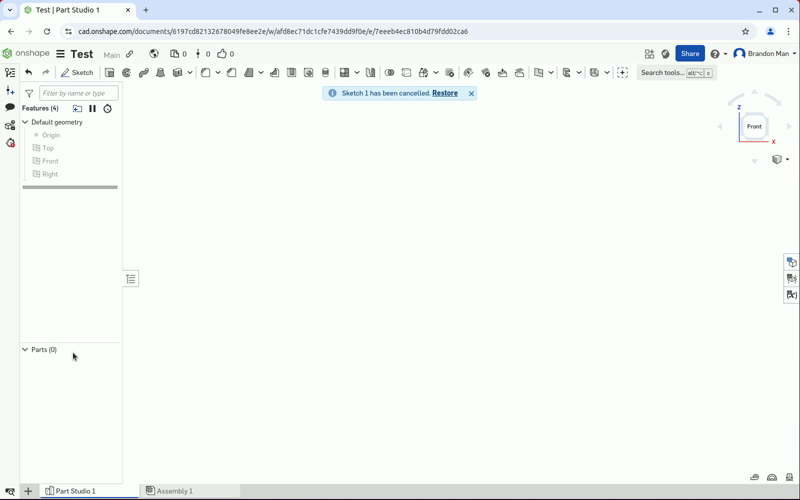
mouse_move(73, 352)
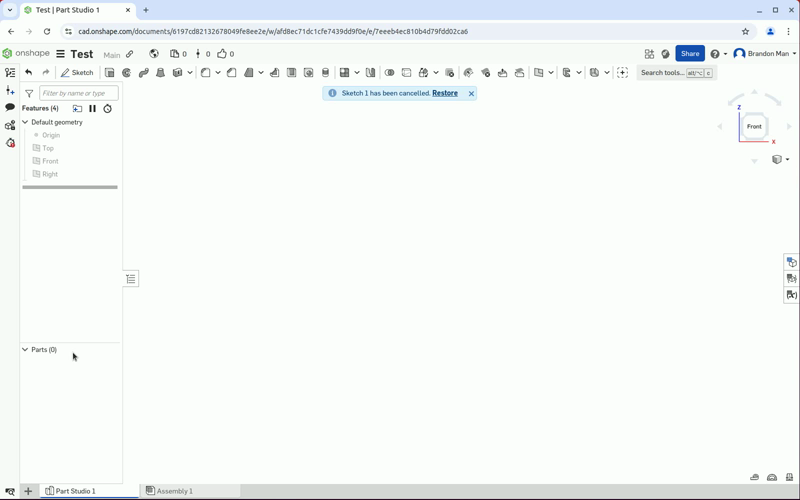
key(shift+y)
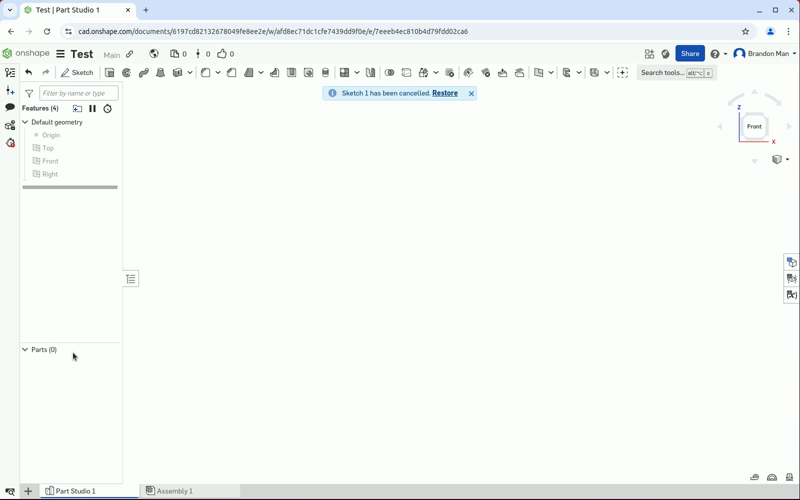
key(shift+s)
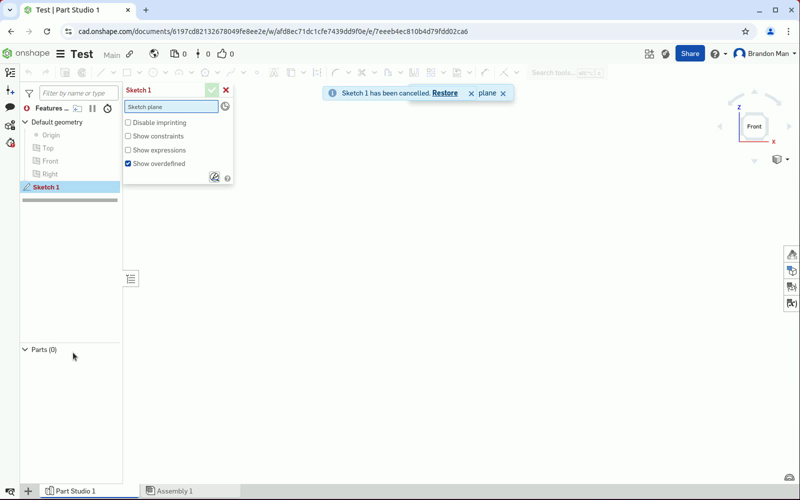
mouse_move(73, 163)
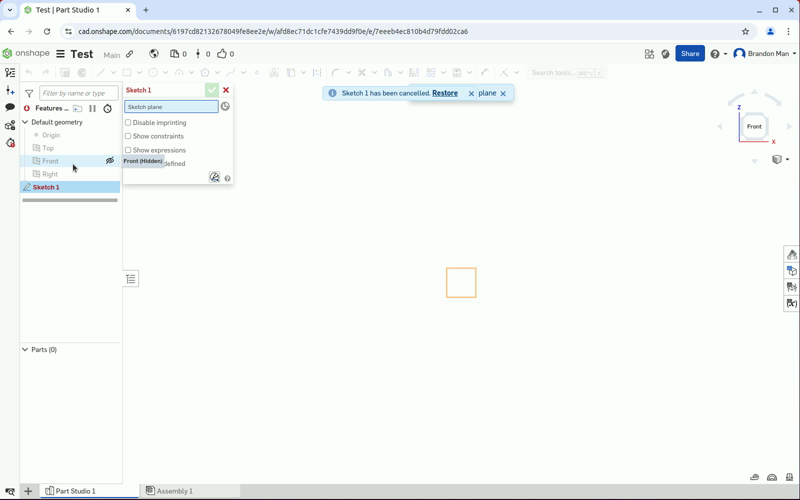
click(73, 163)
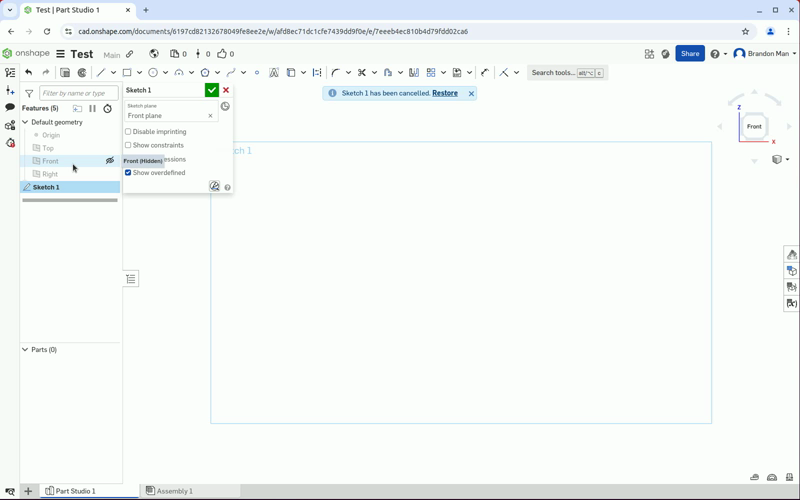
mouse_move(73, 352)
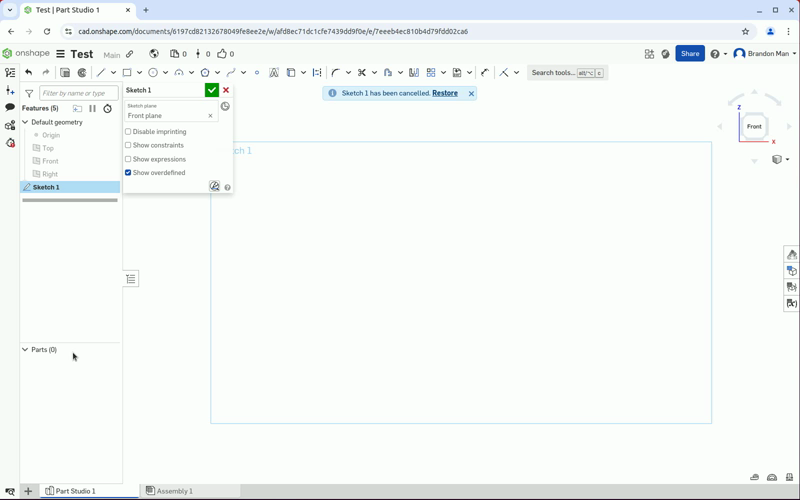
key(y)
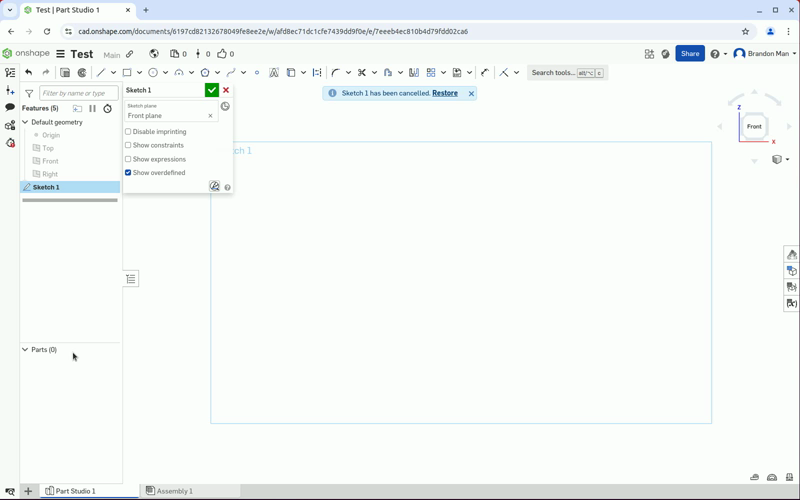
key(l)
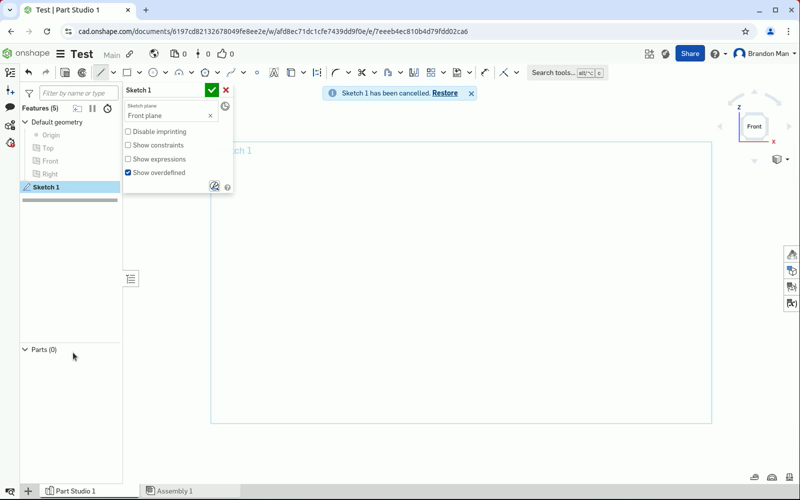
key_down(shift)
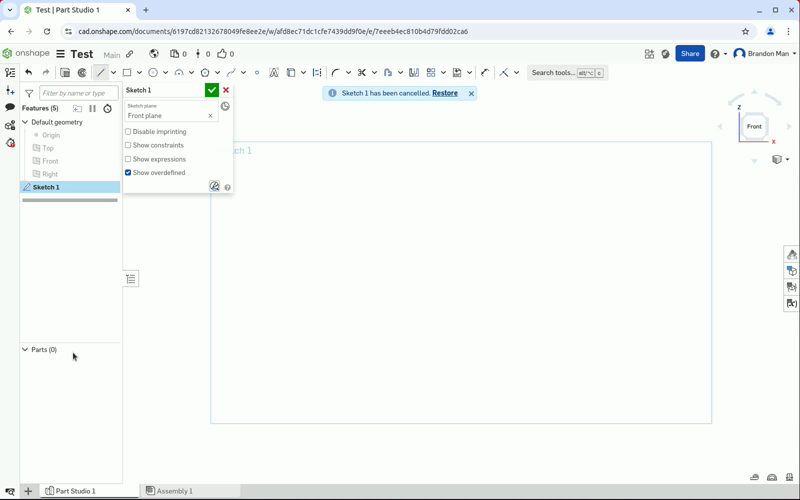
mouse_move(376, 226)
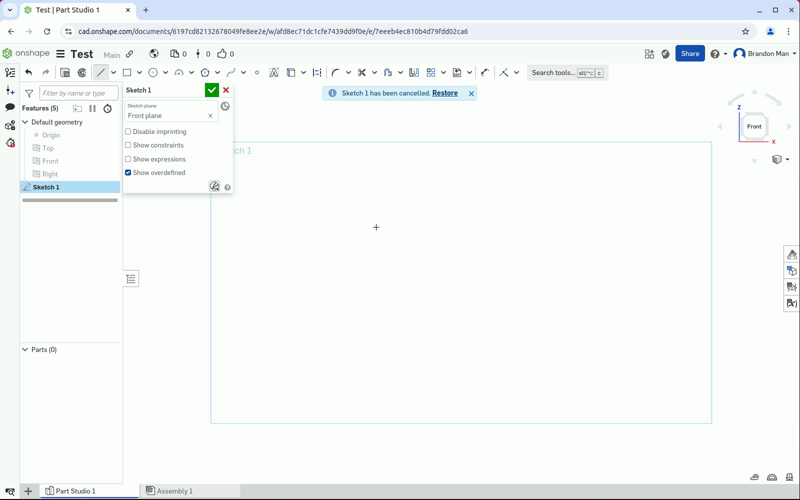
click(376, 226)
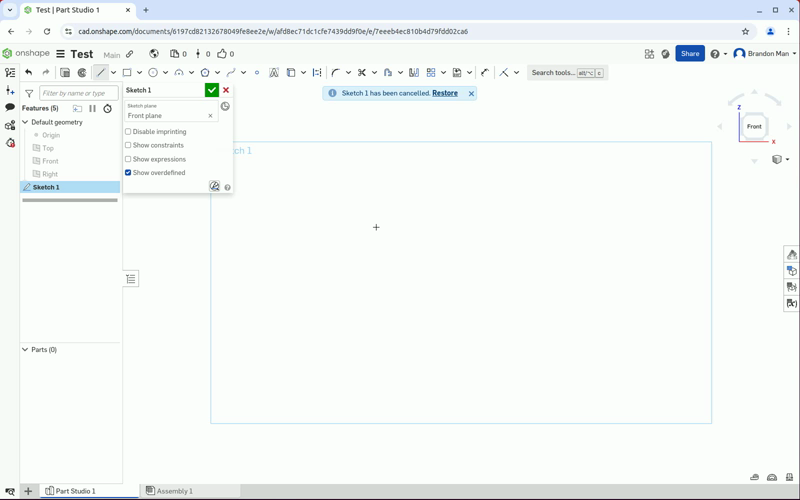
key_up(shift)
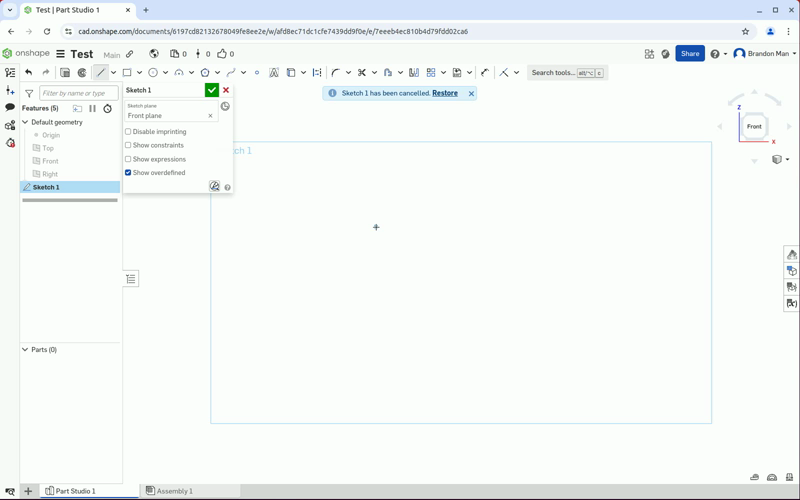
key_down(shift)
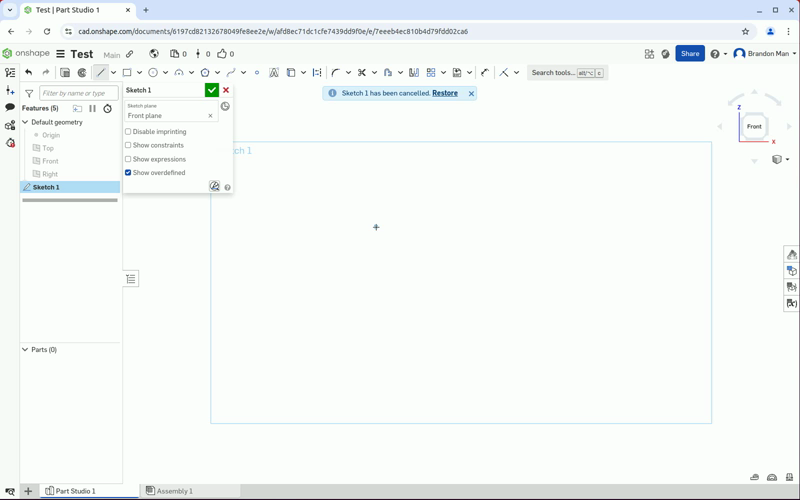
mouse_move(544, 226)
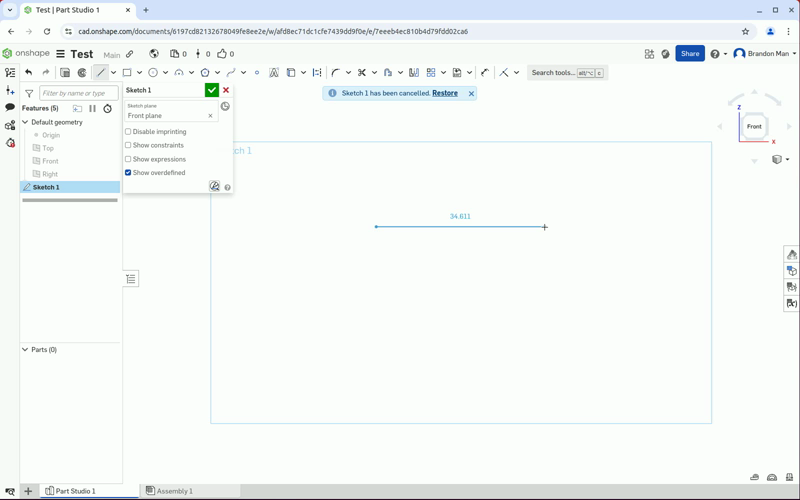
click(544, 226)
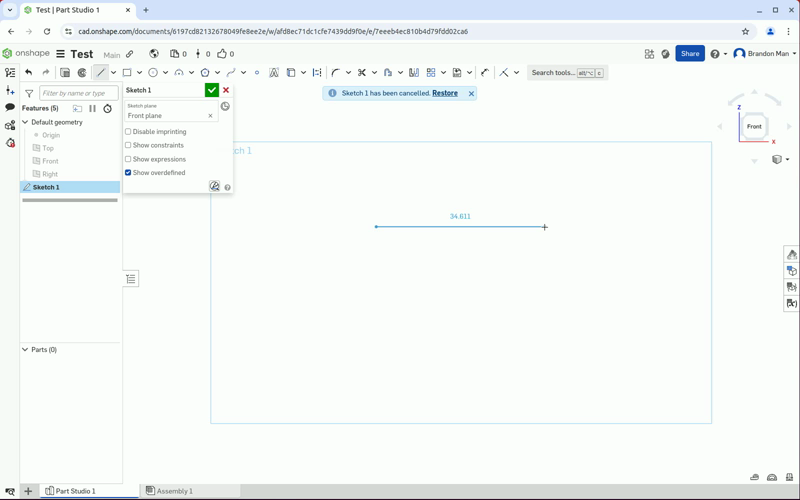
key_up(shift)
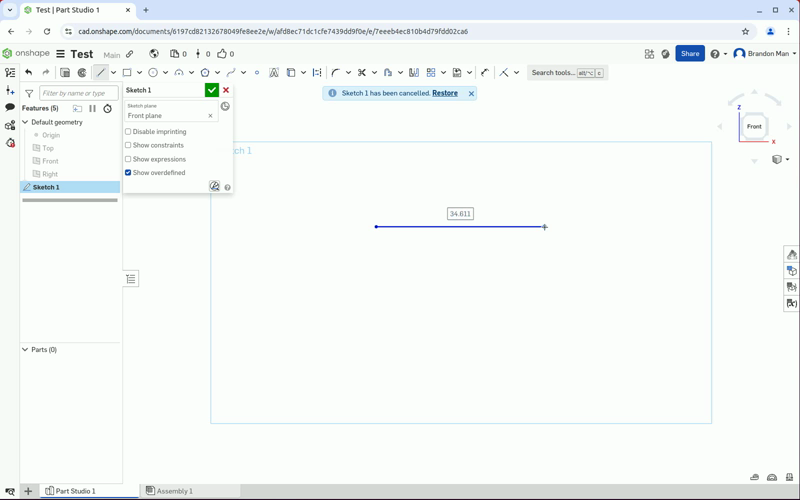
key_down(shift)
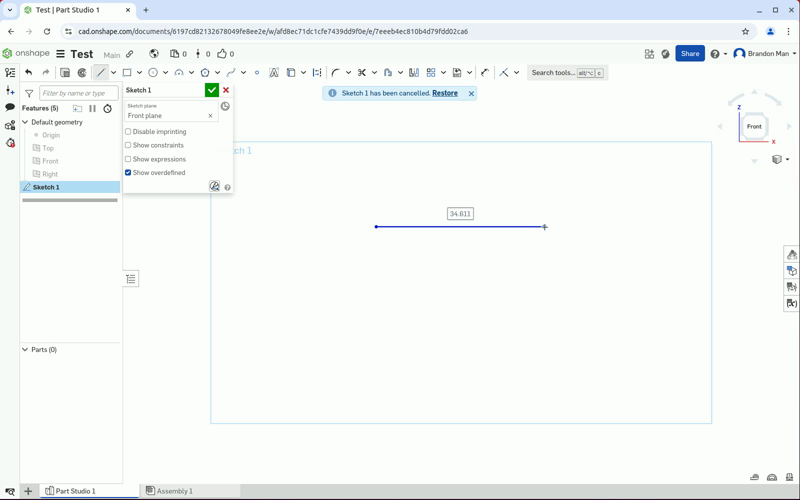
mouse_move(495, 170)
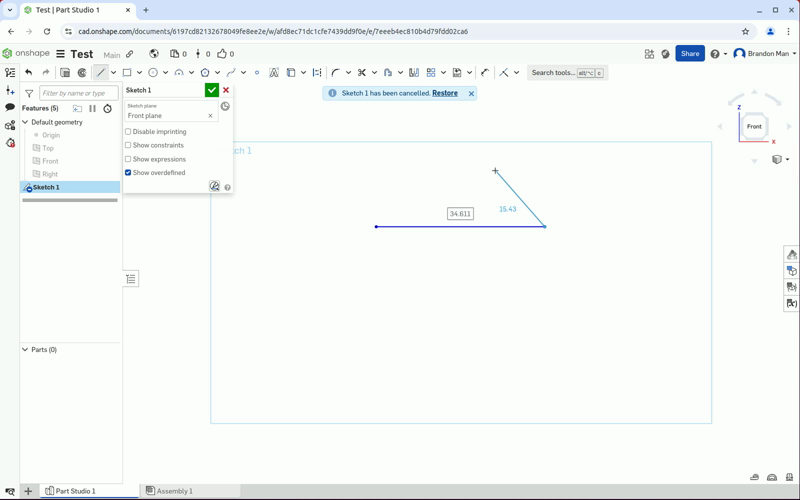
click(495, 170)
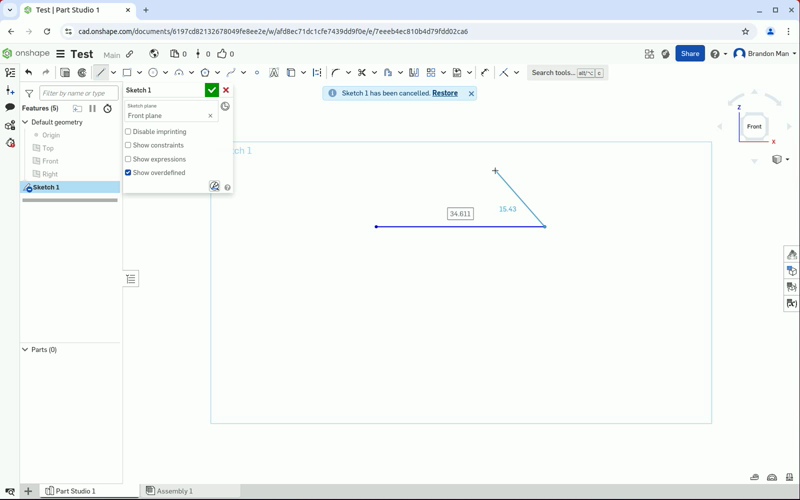
key_up(shift)
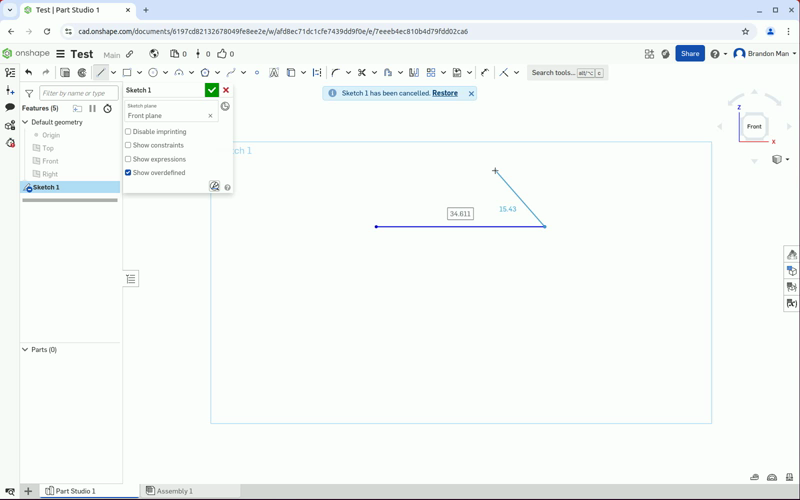
key_down(shift)
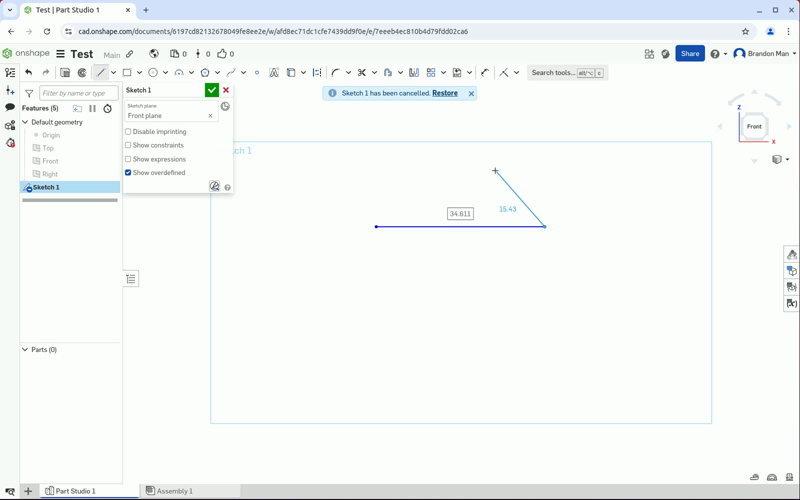
mouse_move(426, 170)
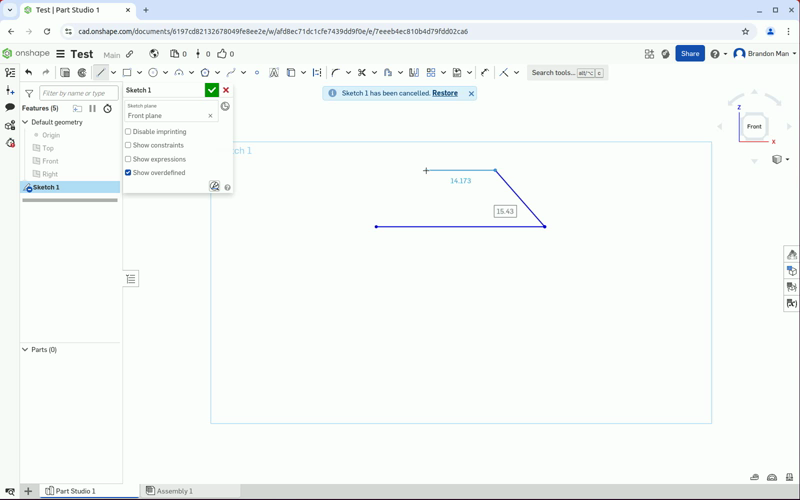
click(426, 170)
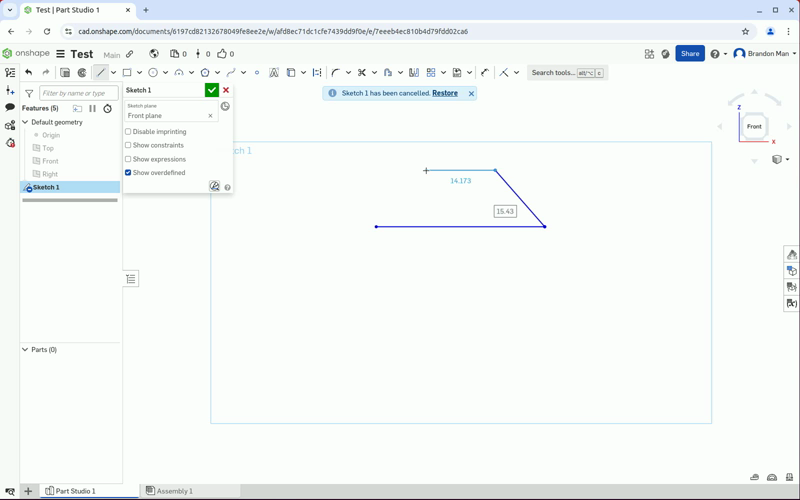
key_up(shift)
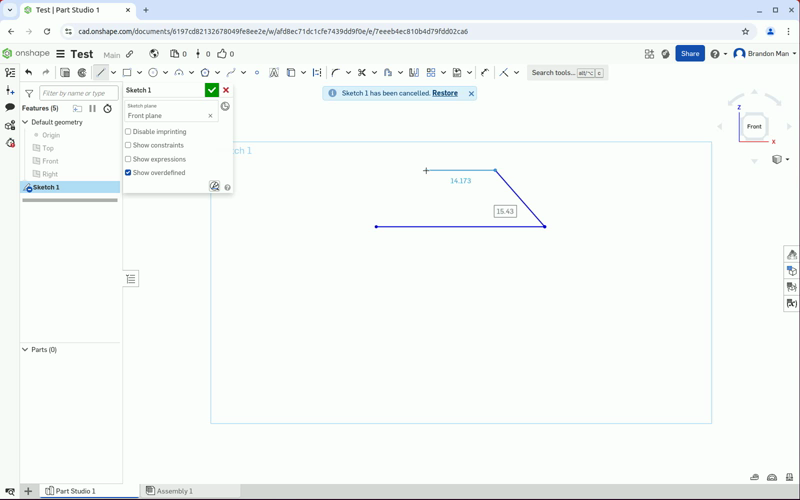
key_down(shift)
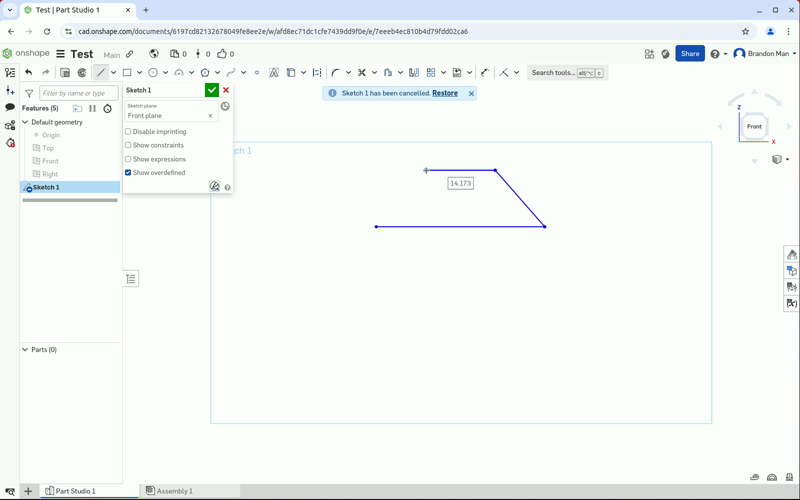
mouse_move(376, 226)
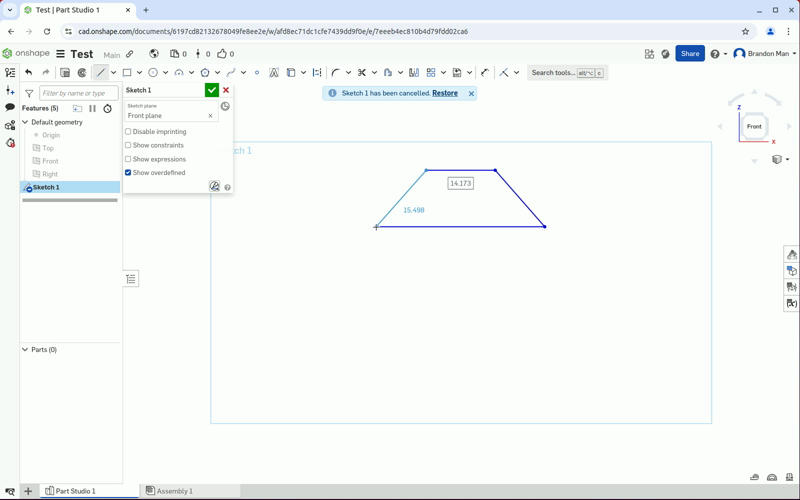
key_up(shift)
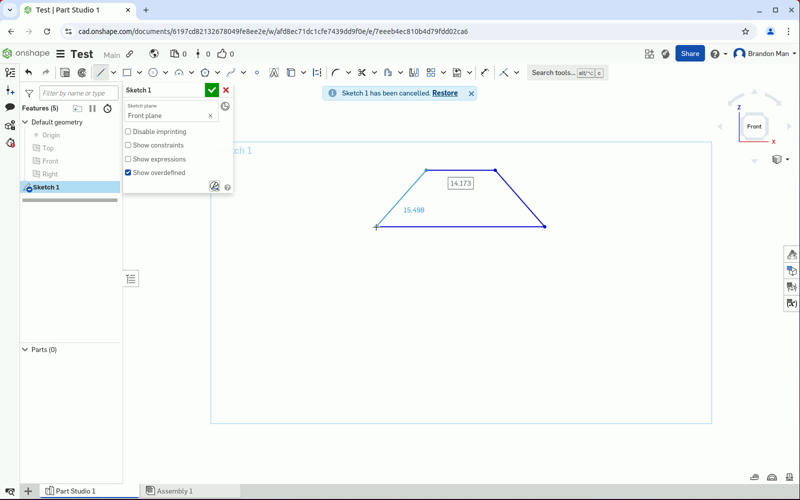
click(376, 226)
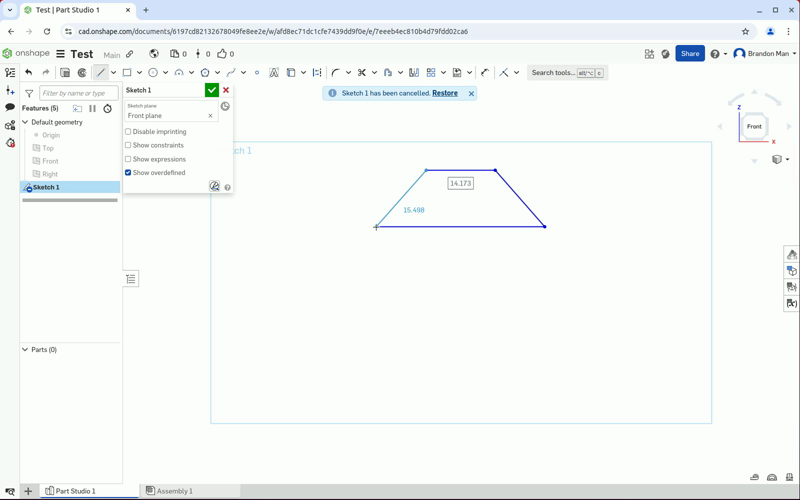
key(esc)
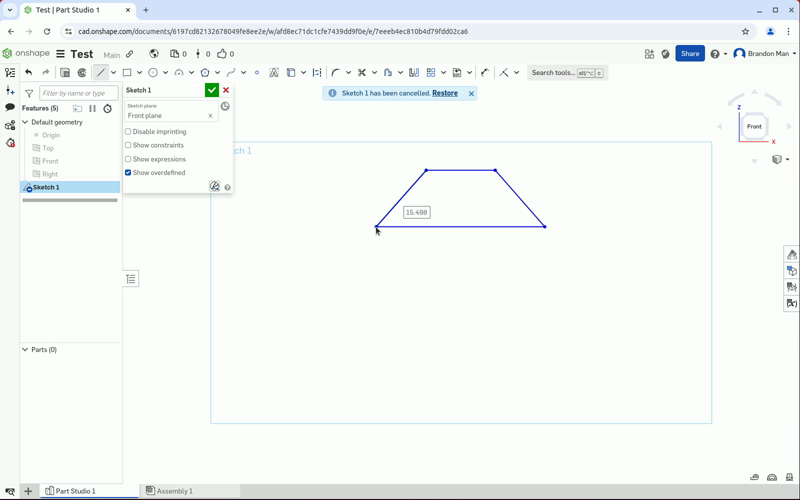
mouse_move(408, 217)
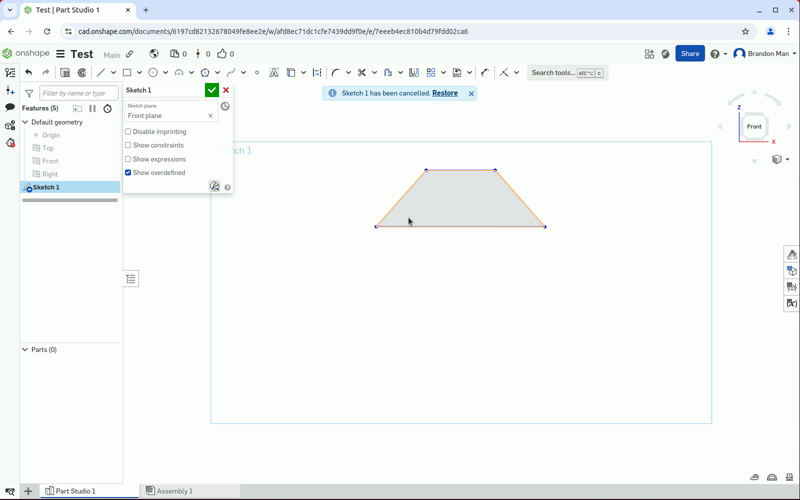
click(408, 217)
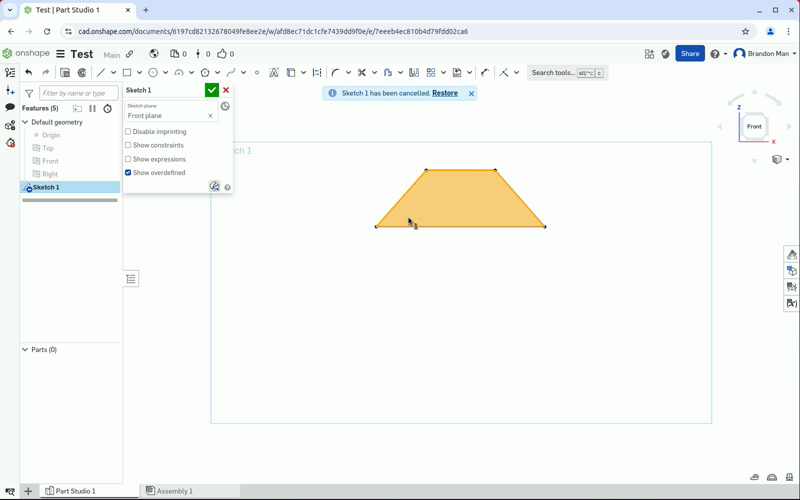
mouse_move(73, 352)
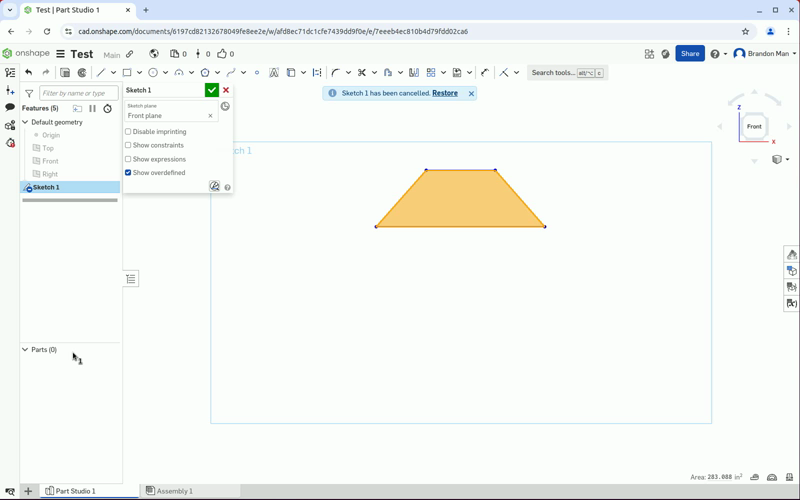
key(shift+y)
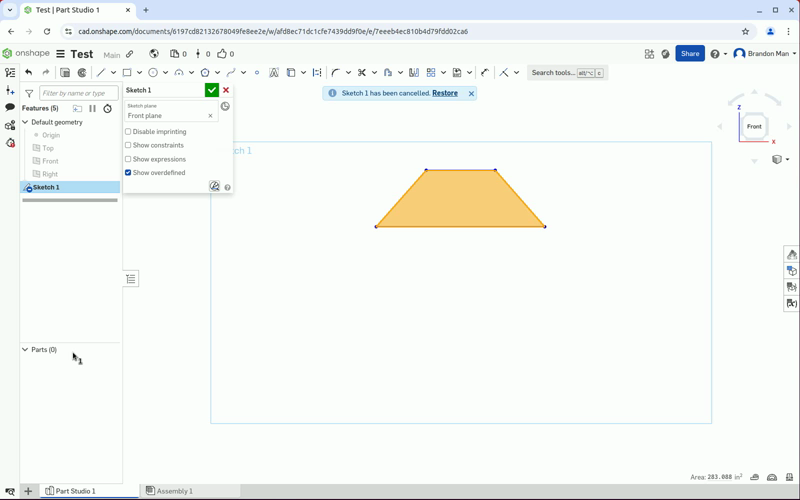
key(shift+e)
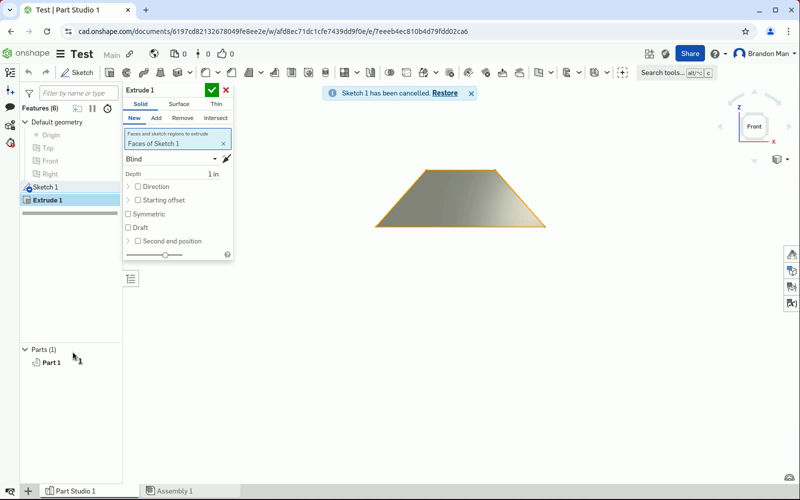
mouse_move(143, 106)
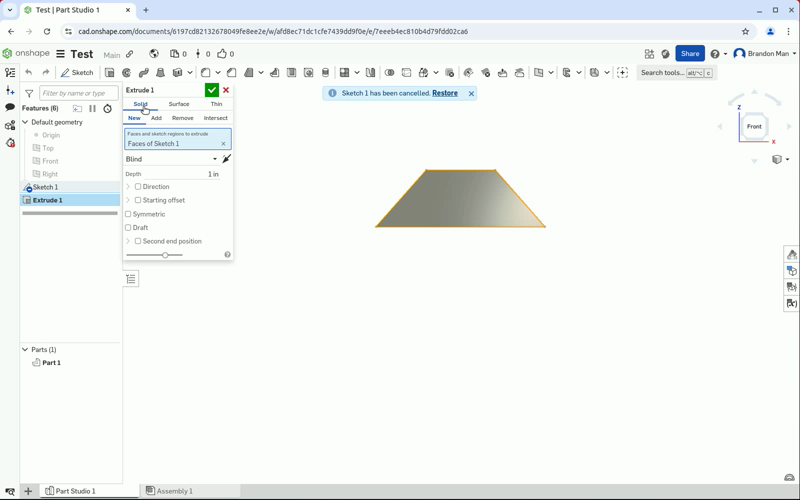
click(143, 106)
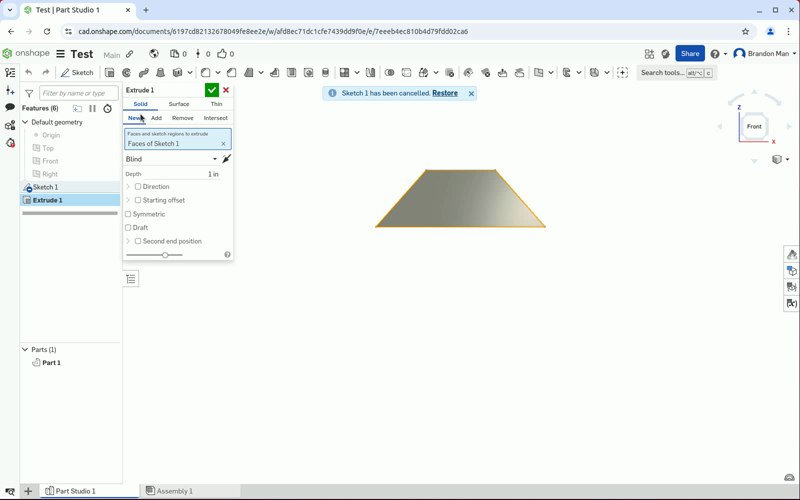
mouse_move(137, 120)
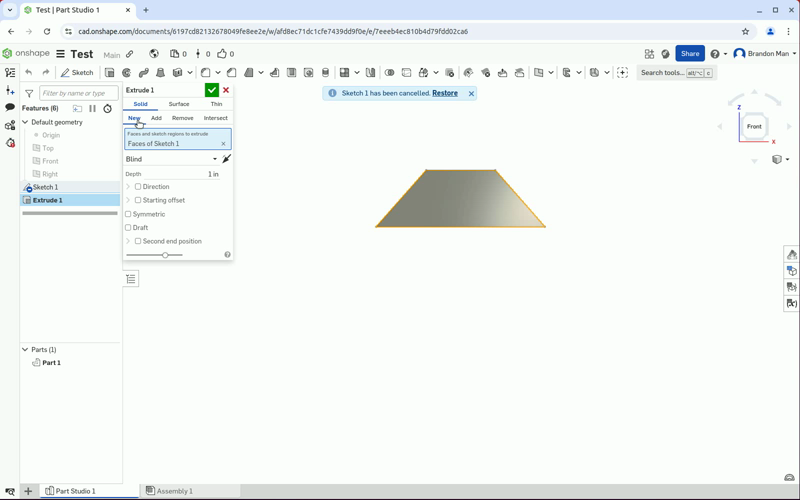
click(137, 120)
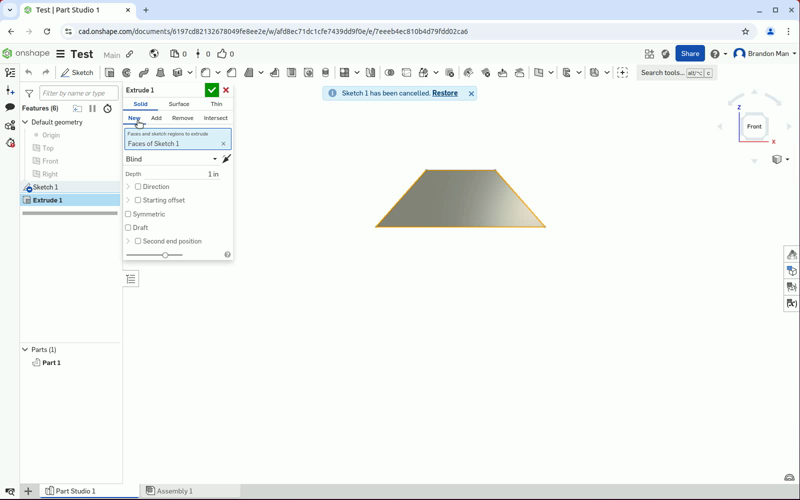
key(tab, 4)
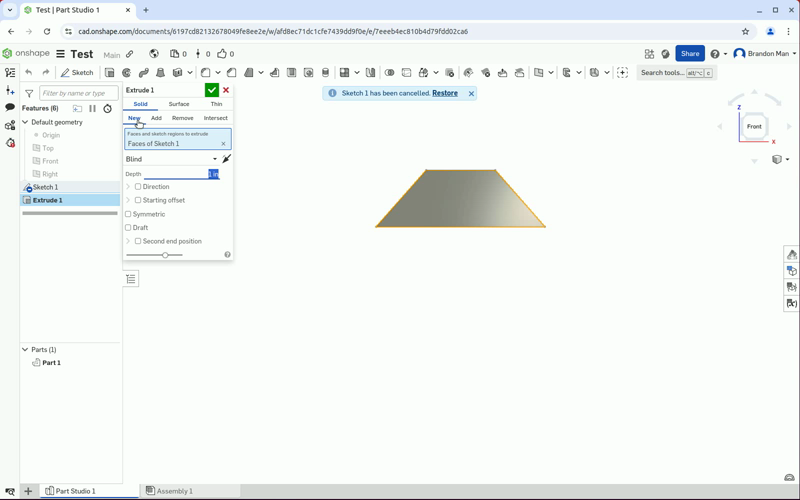
text(5.777)
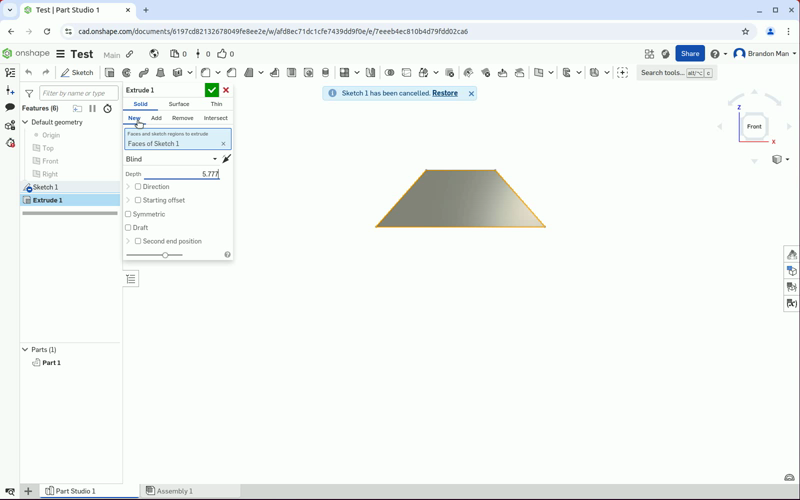
key(enter)
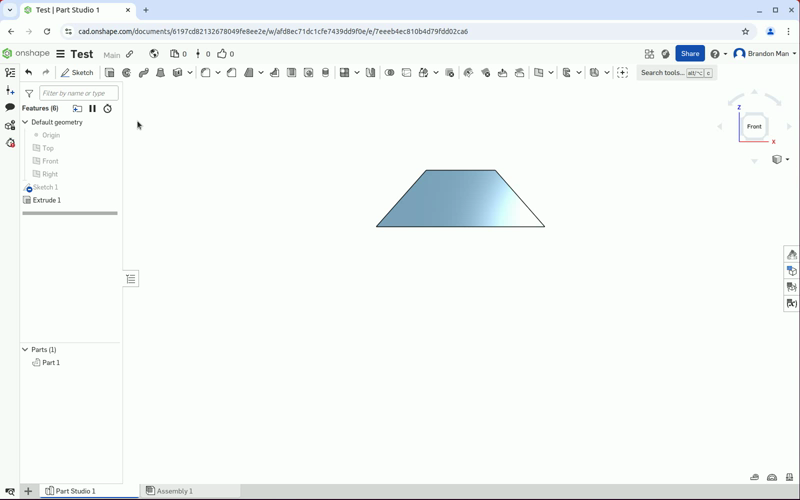
key(shift+h)
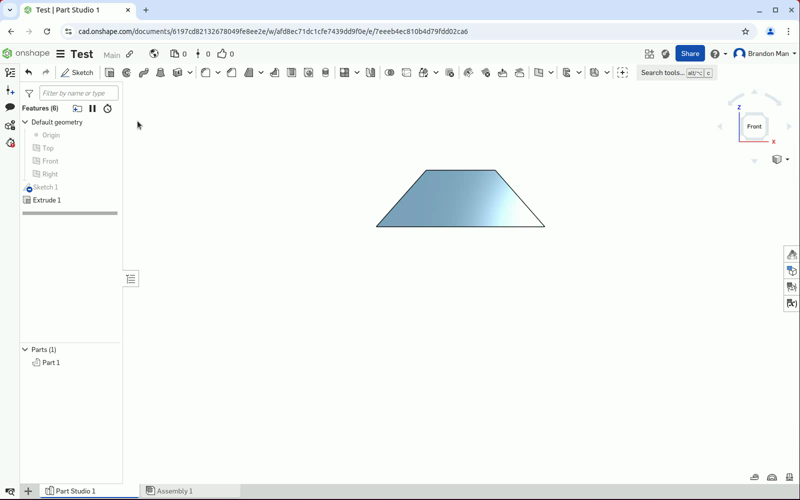
key(shift+h)
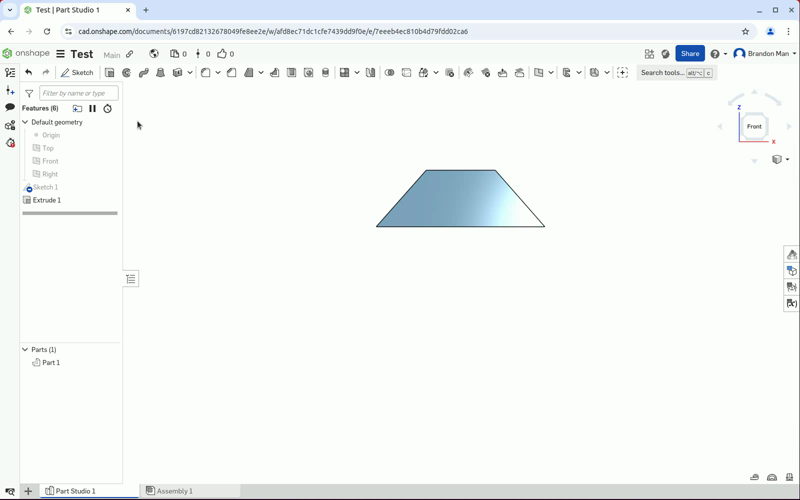
mouse_move(73, 189)
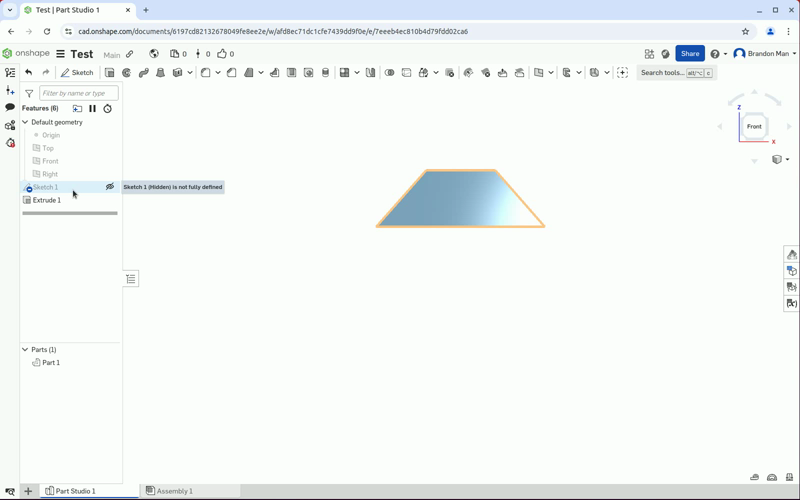
click(73, 189)
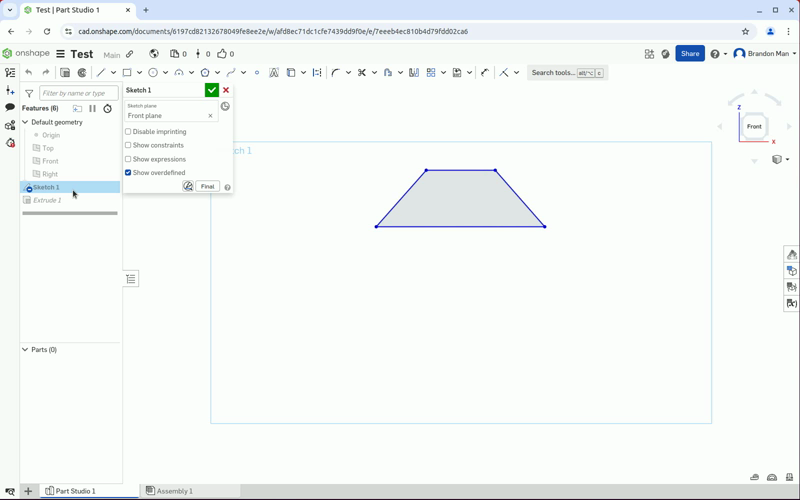
mouse_move(229, 92)
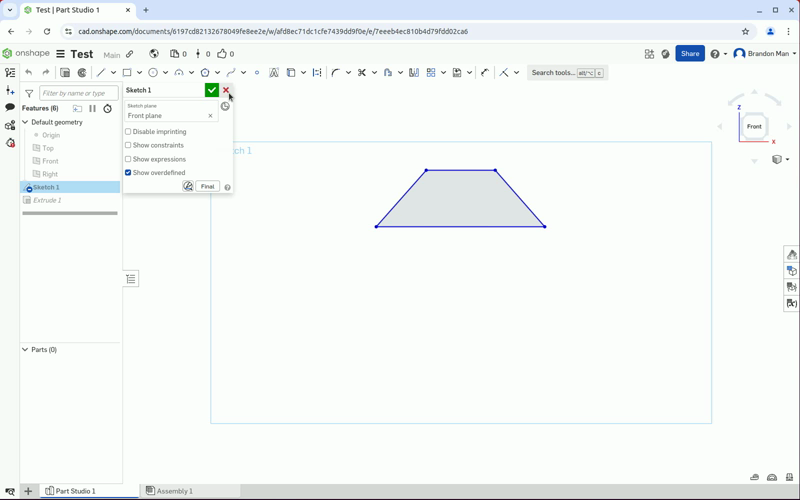
click(229, 92)
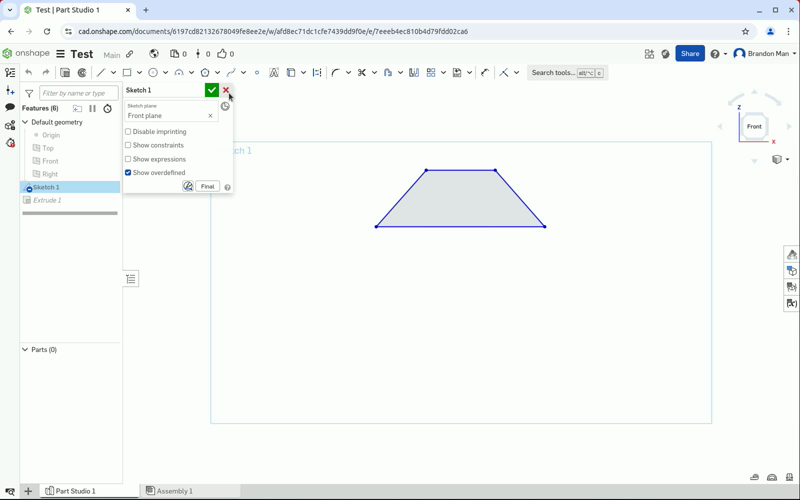
key(shift+s)
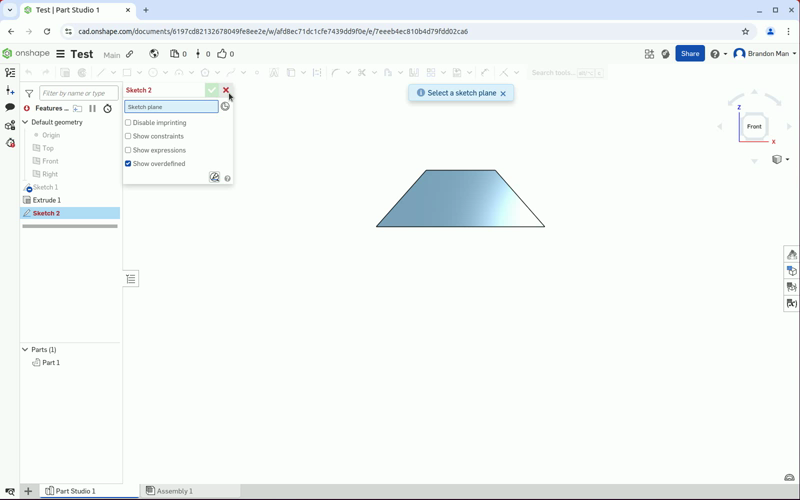
mouse_move(73, 163)
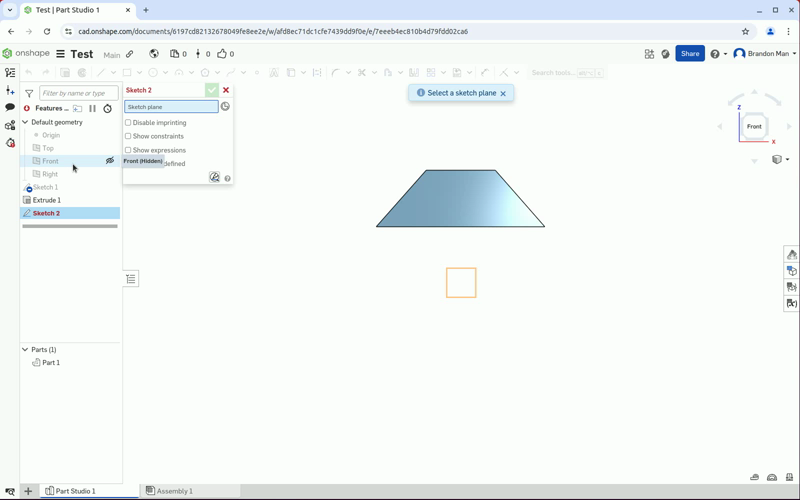
click(73, 163)
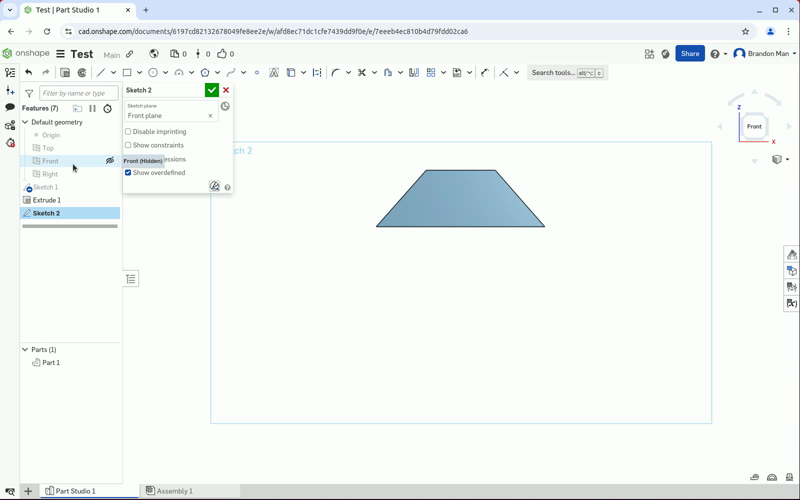
mouse_move(73, 352)
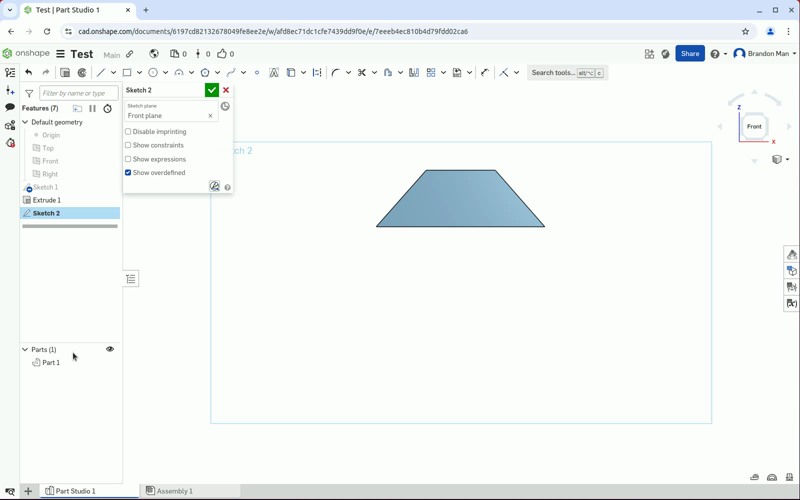
key(y)
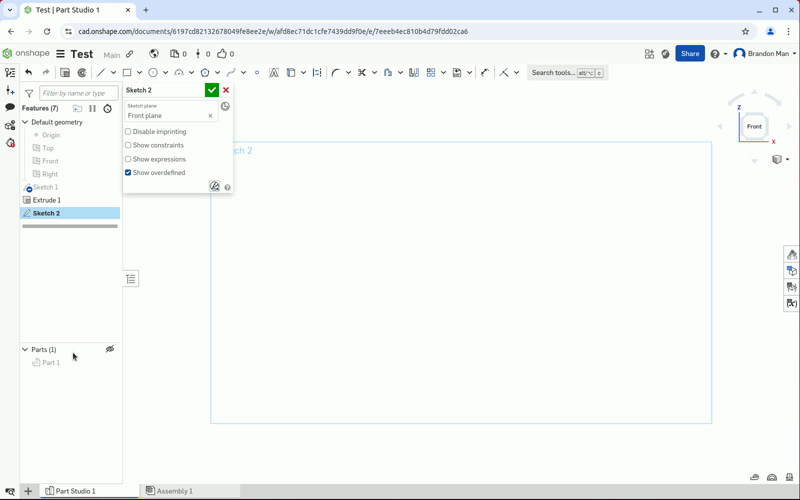
key(l)
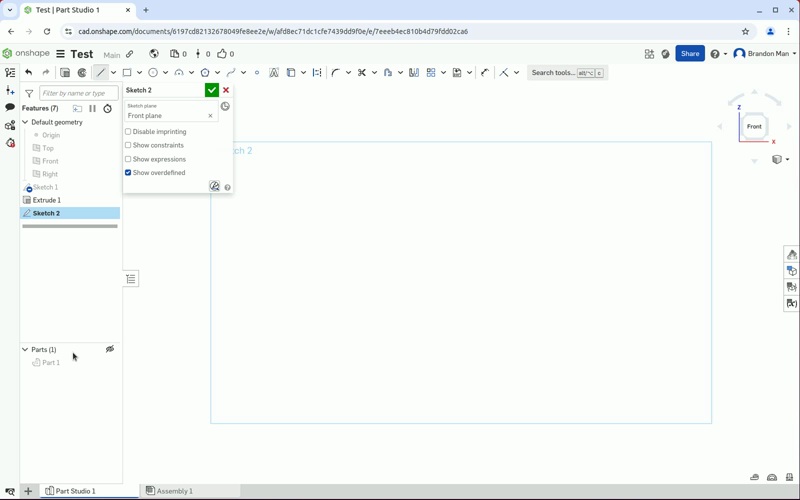
key_down(shift)
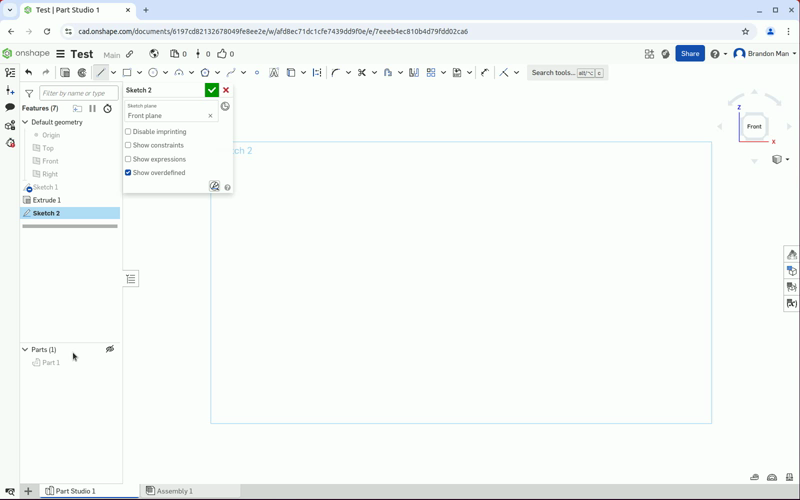
mouse_move(376, 282)
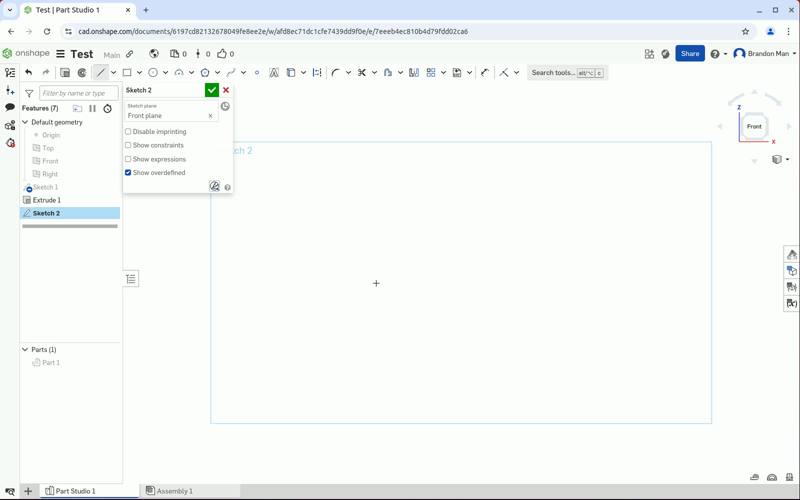
click(376, 282)
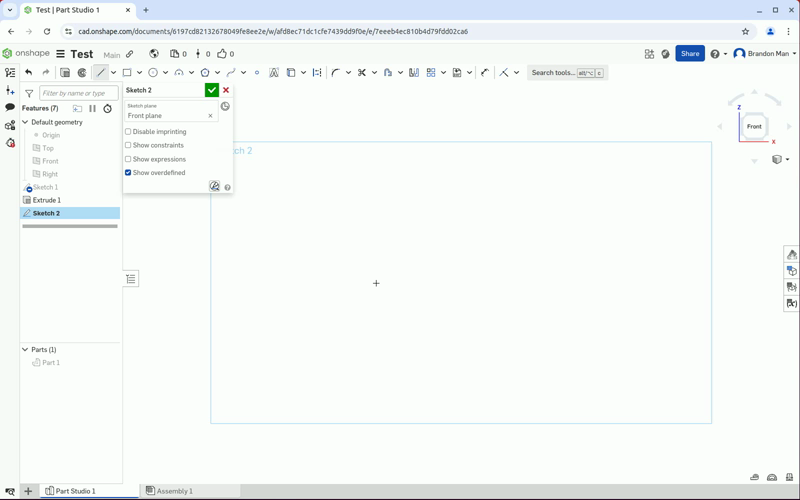
key_up(shift)
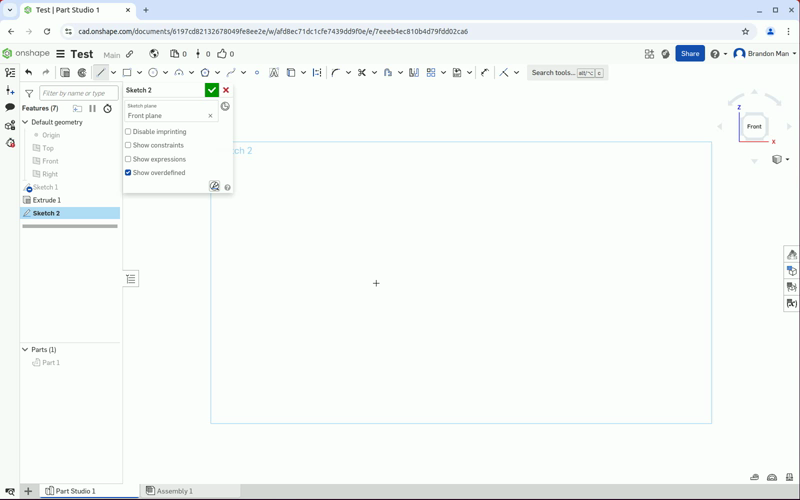
key_down(shift)
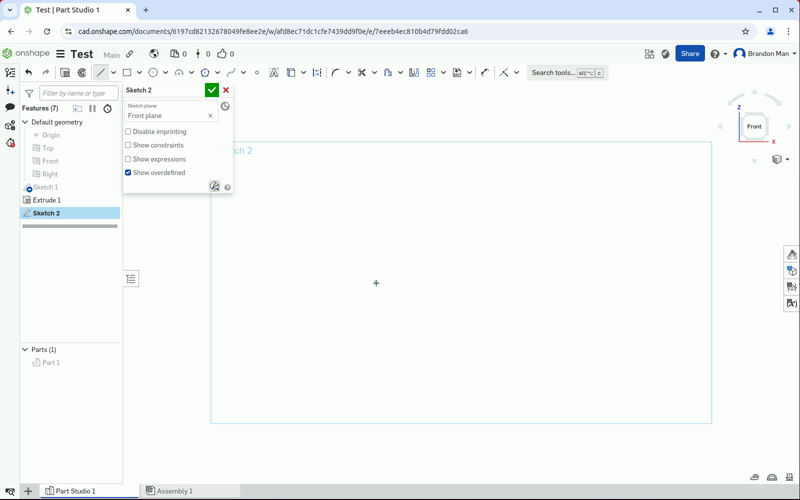
mouse_move(544, 282)
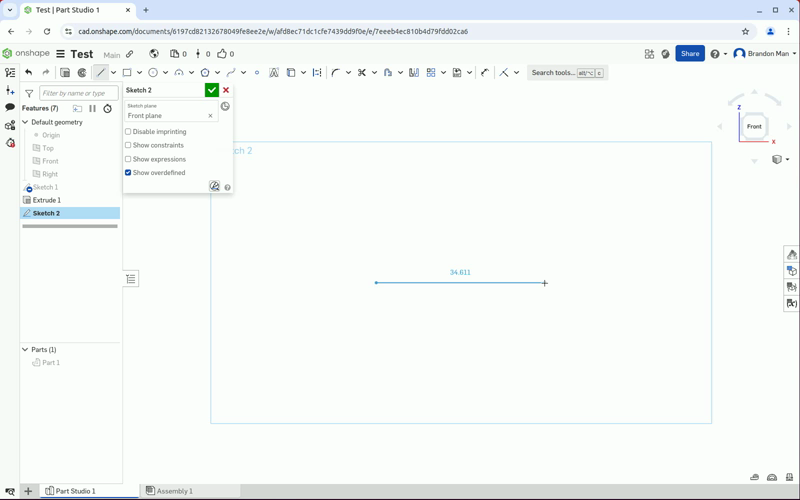
click(544, 282)
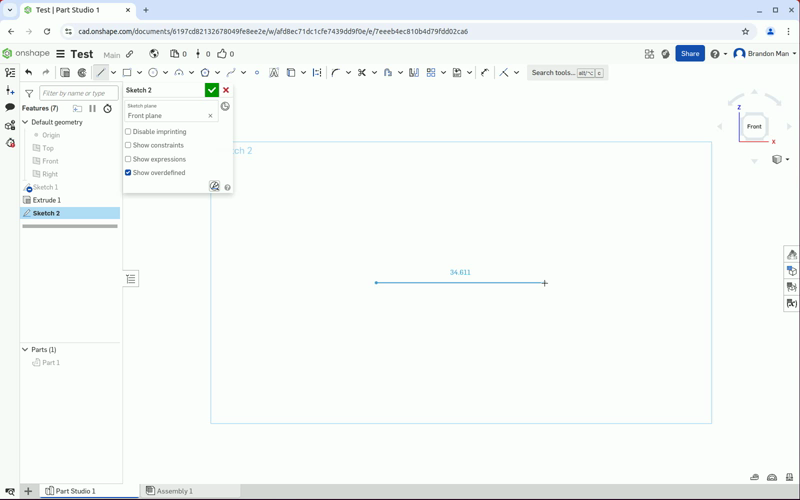
key_up(shift)
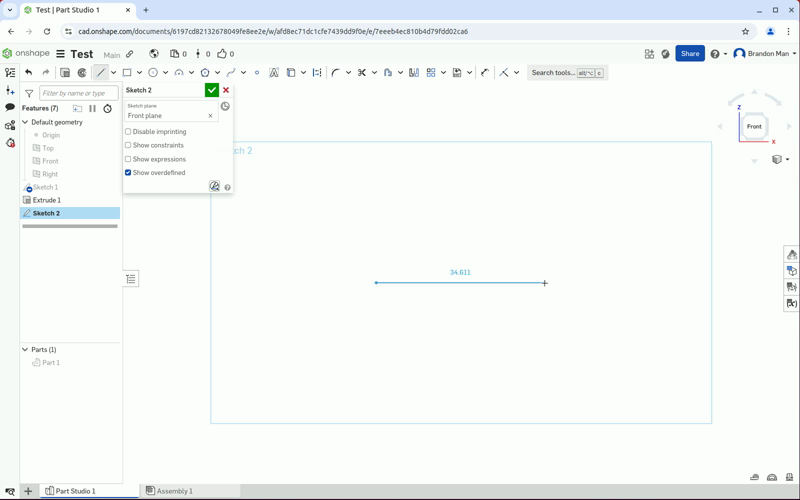
key_down(shift)
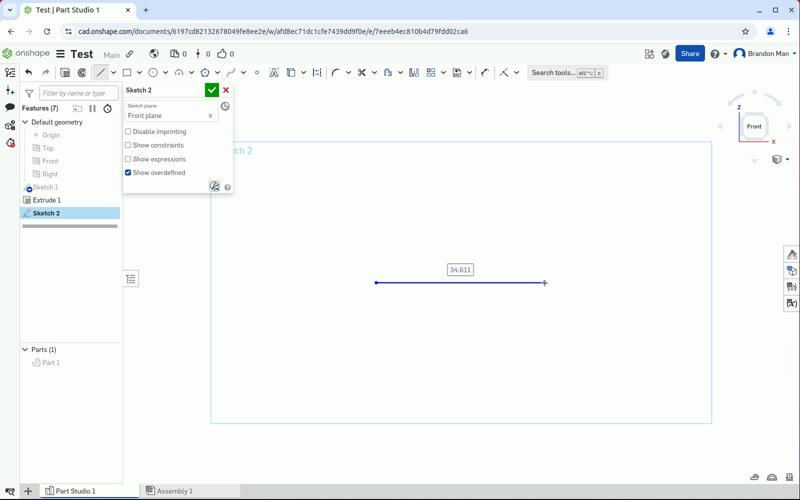
mouse_move(574, 282)
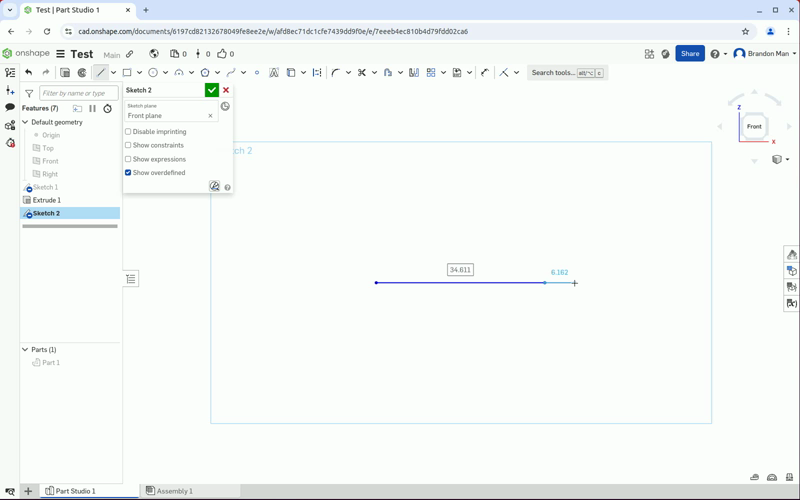
mouse_move(544, 226)
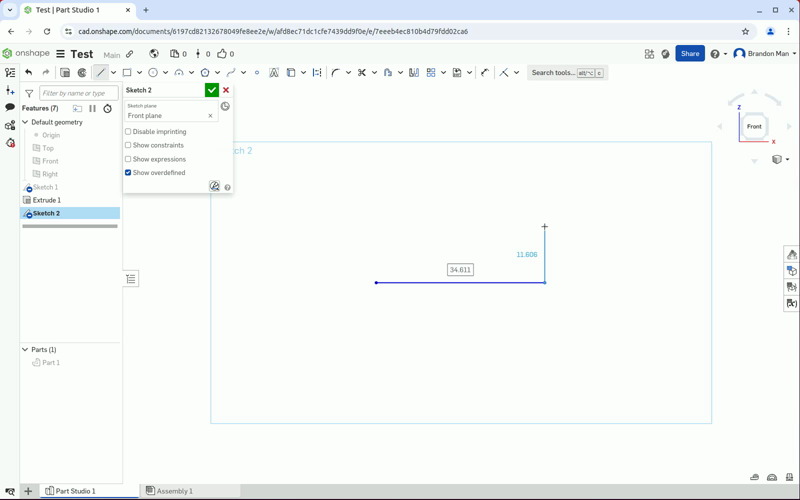
click(544, 226)
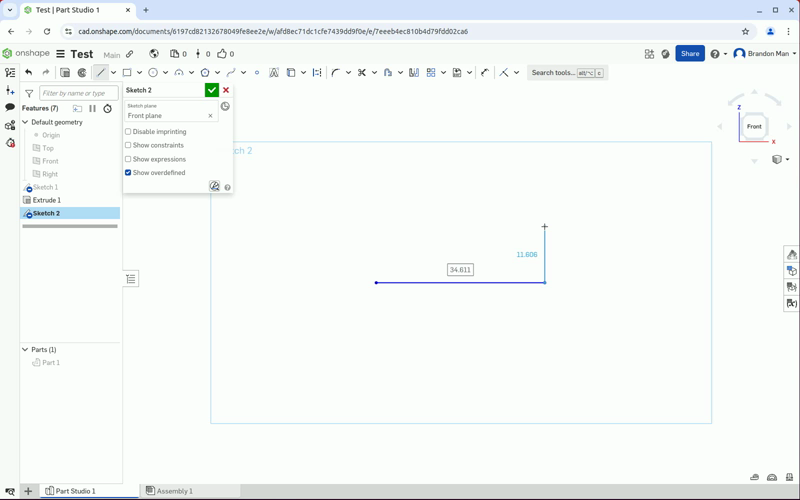
key_up(shift)
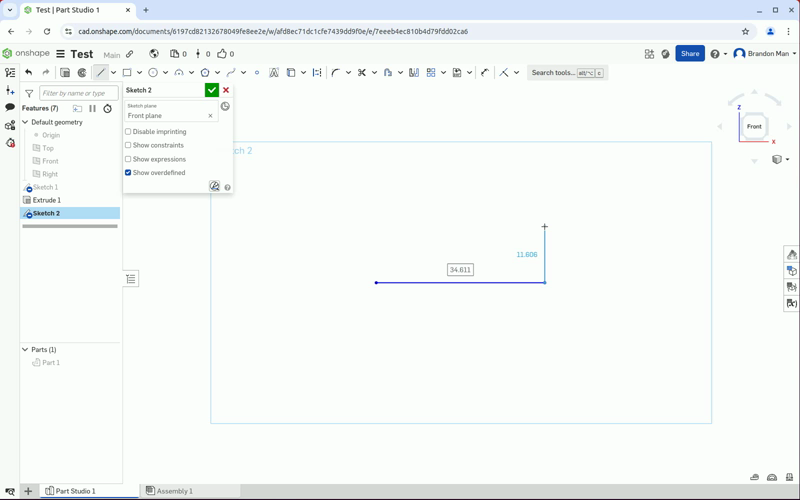
key_down(shift)
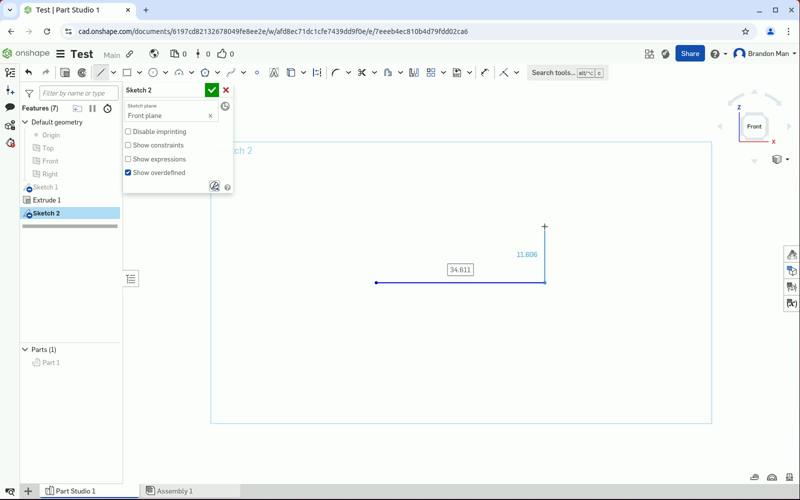
mouse_move(376, 226)
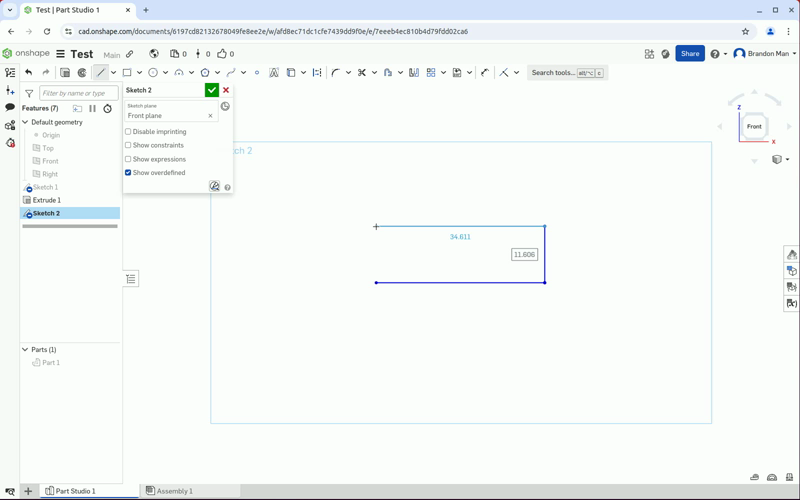
click(376, 226)
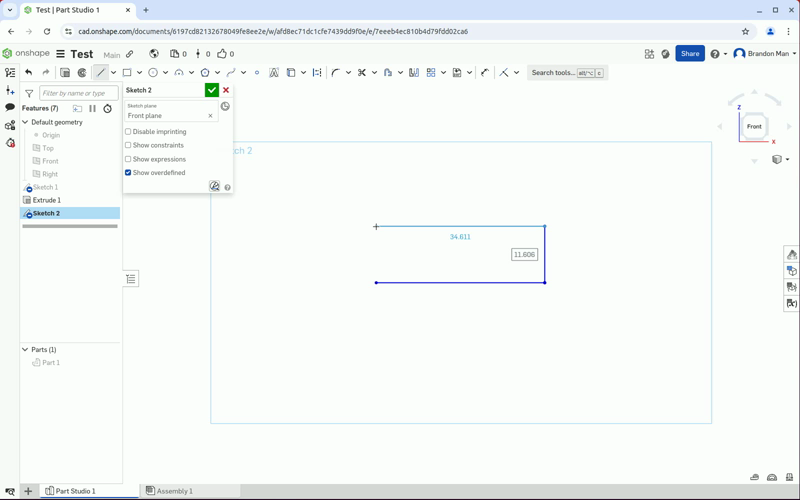
key_up(shift)
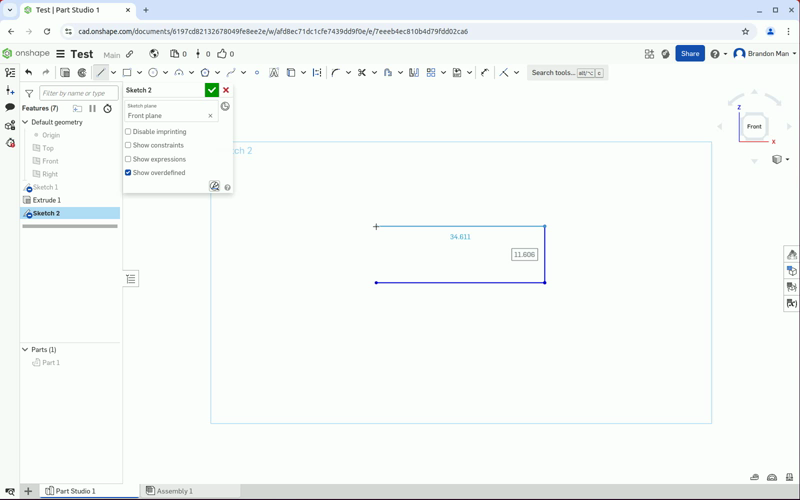
mouse_move(406, 226)
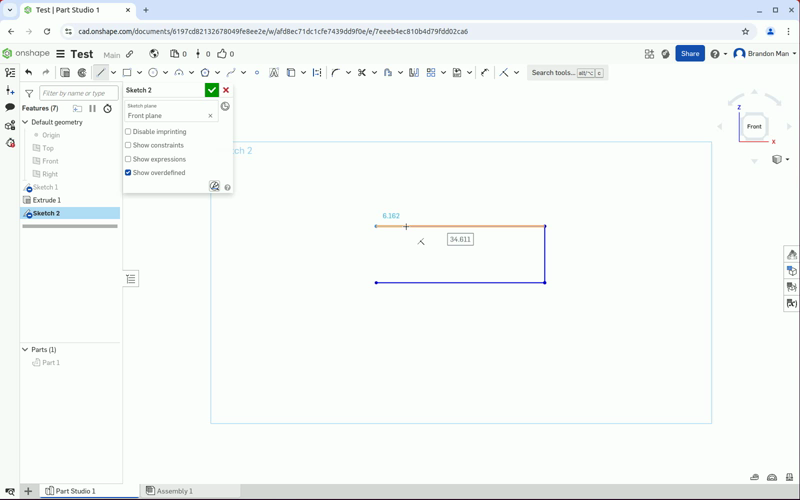
key_down(shift)
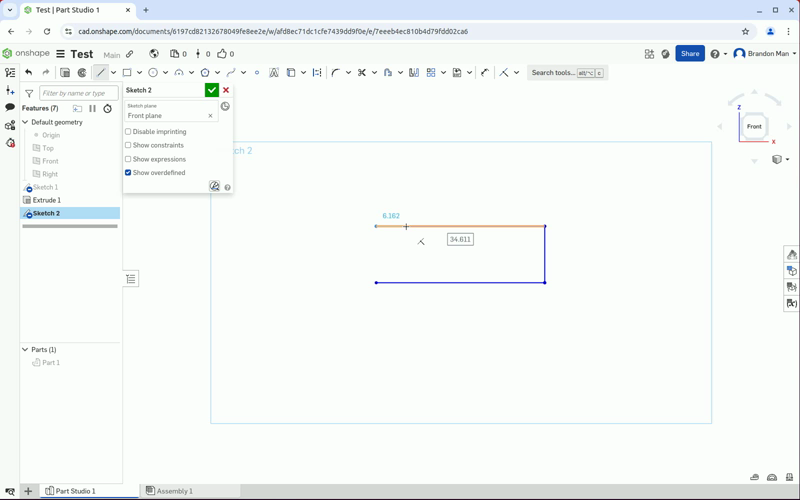
mouse_move(376, 282)
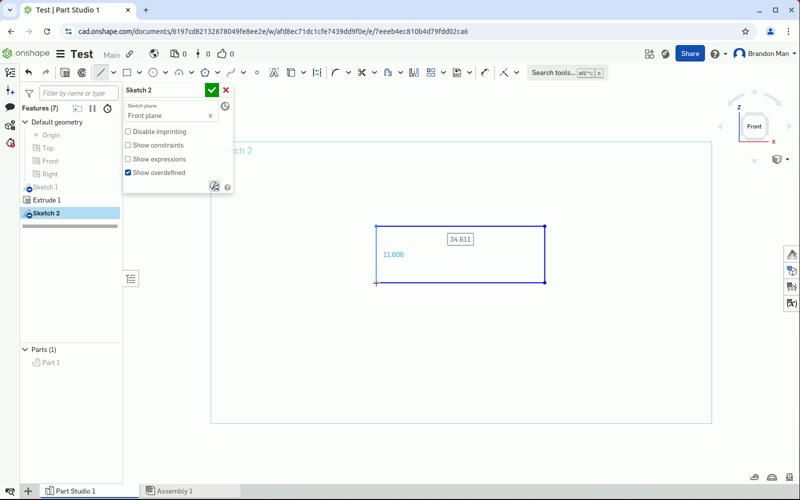
key_up(shift)
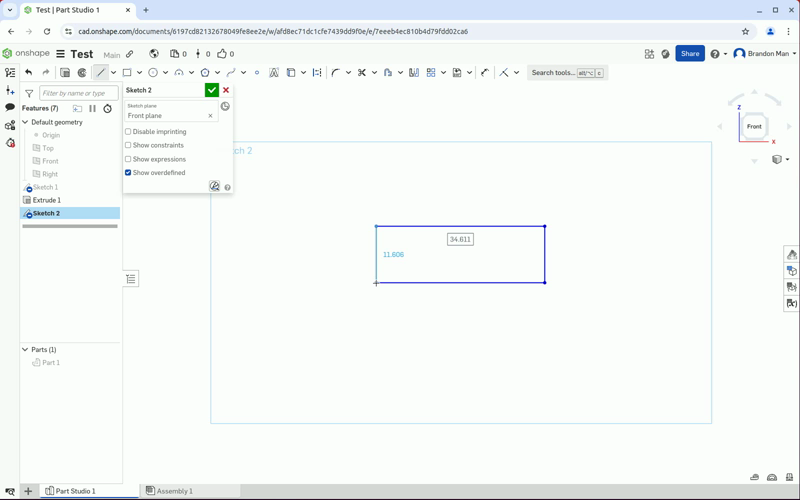
click(376, 282)
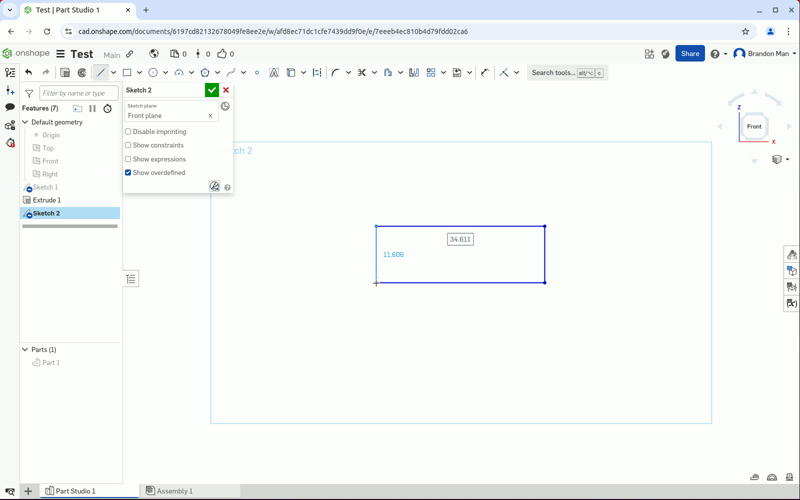
key(esc)
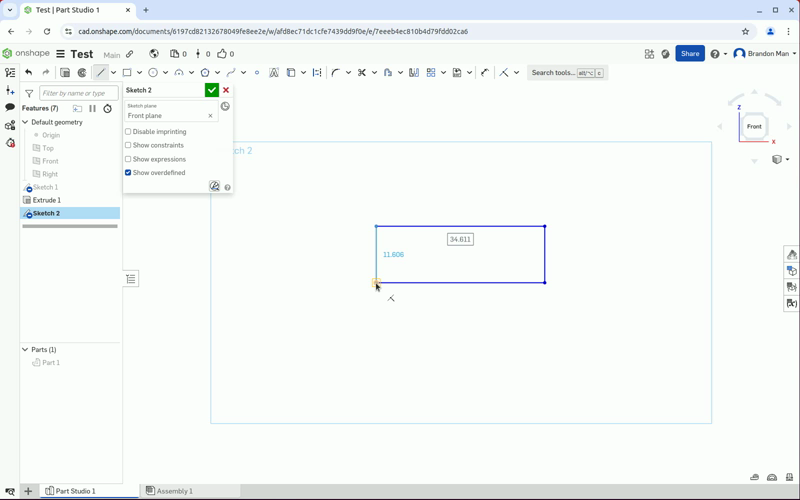
mouse_move(415, 264)
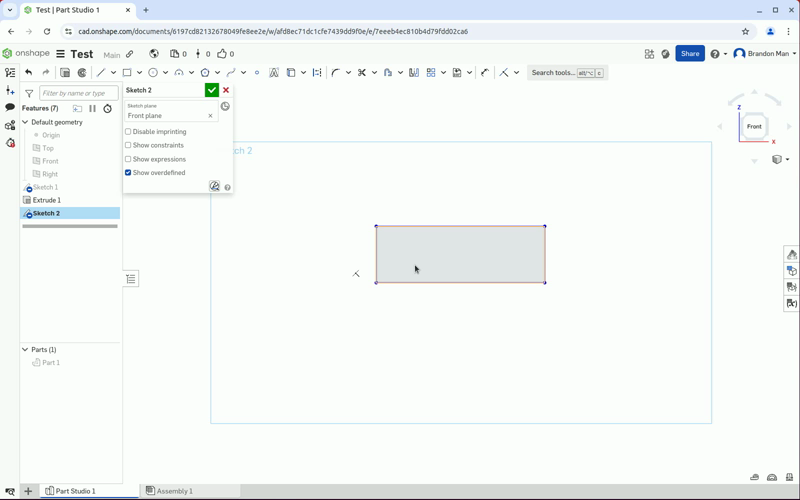
click(415, 264)
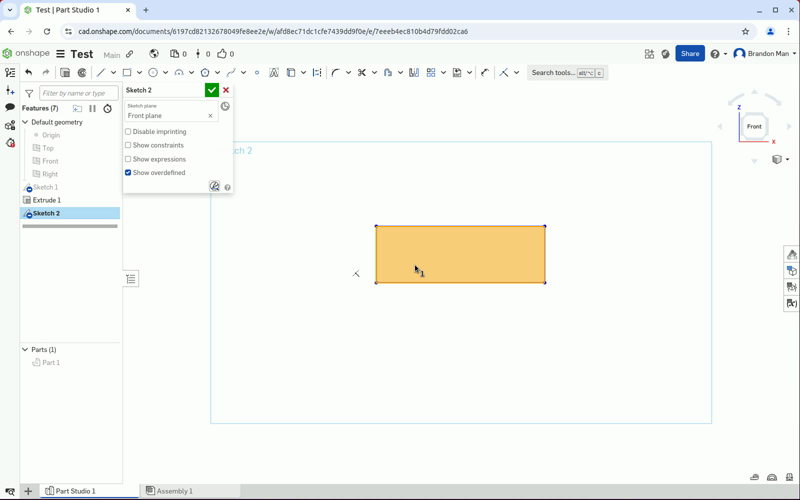
mouse_move(73, 352)
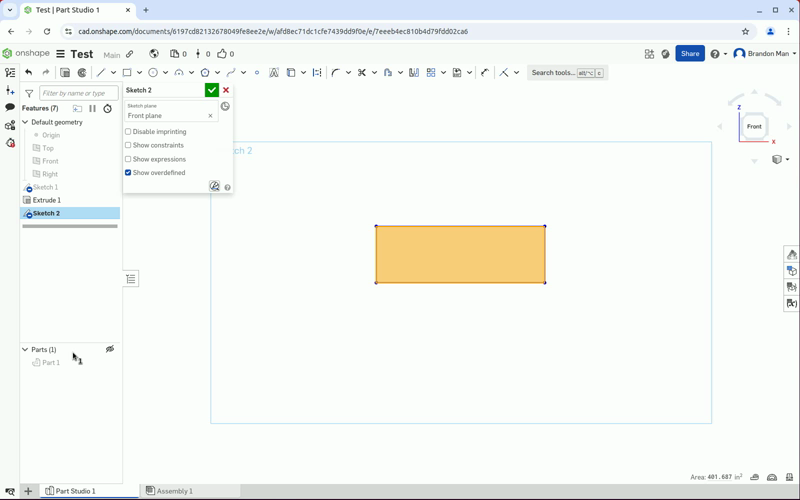
key(shift+y)
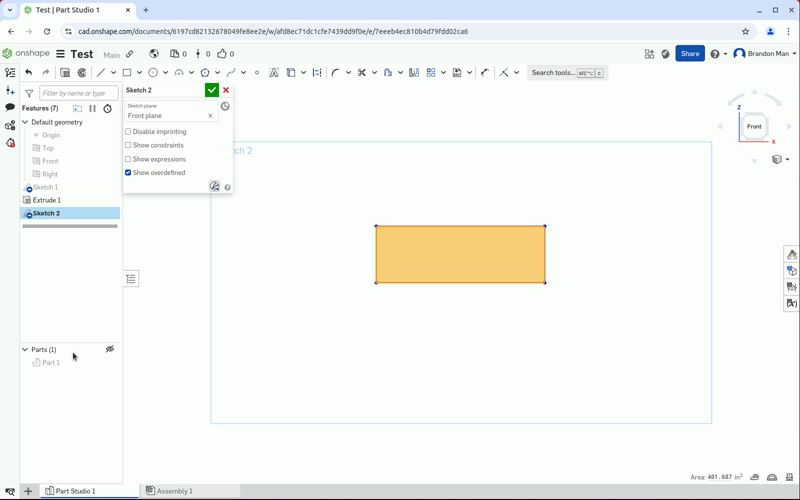
key(shift+e)
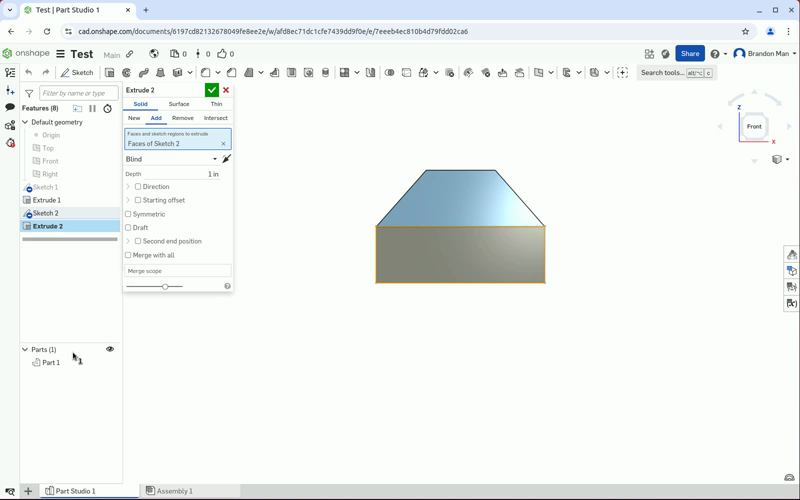
mouse_move(143, 106)
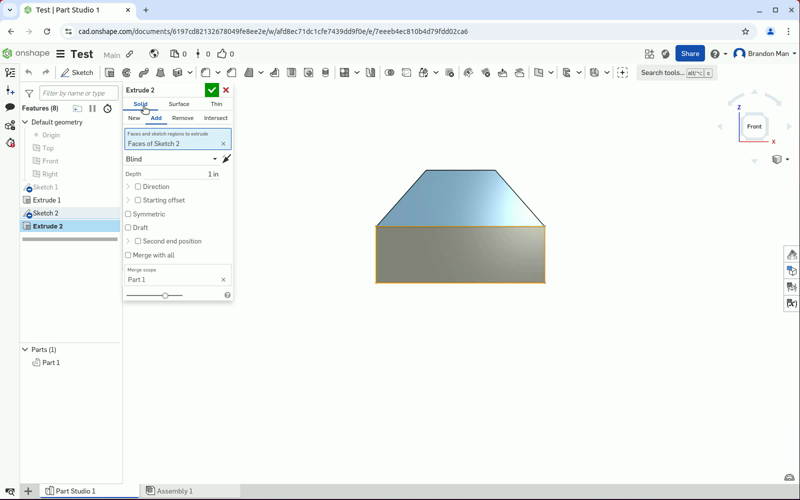
click(143, 106)
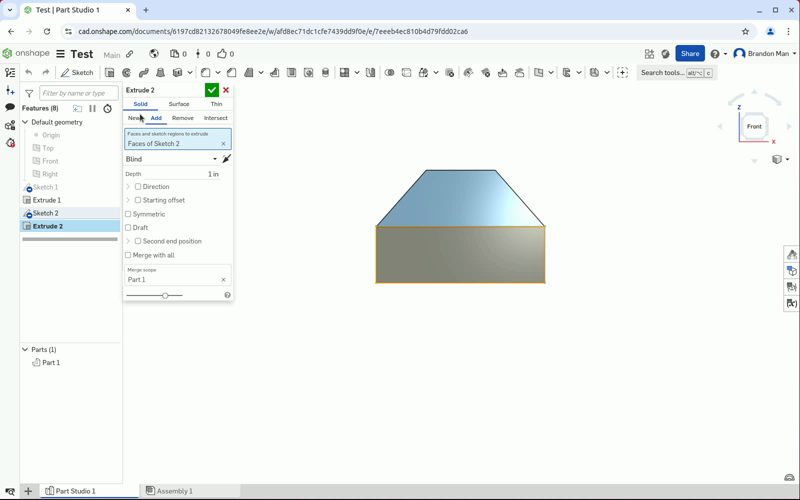
mouse_move(137, 120)
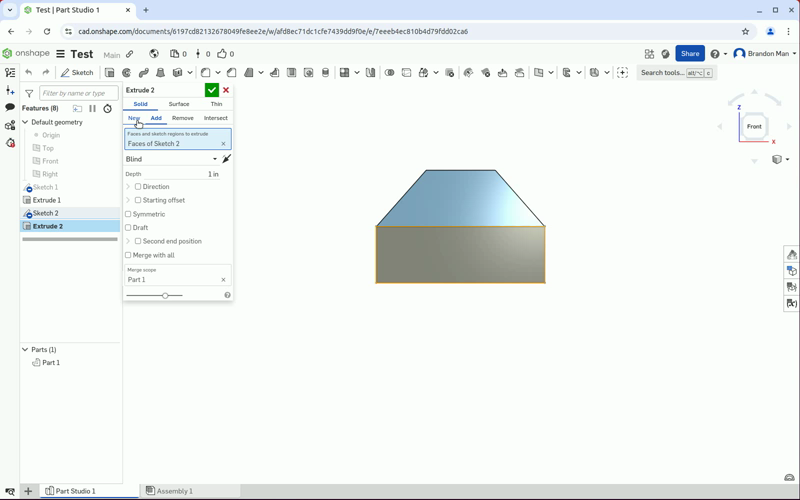
click(137, 120)
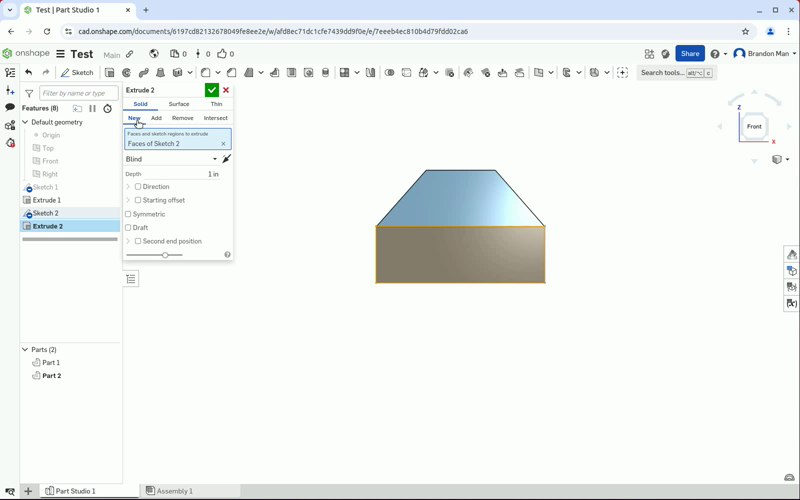
key(tab, 4)
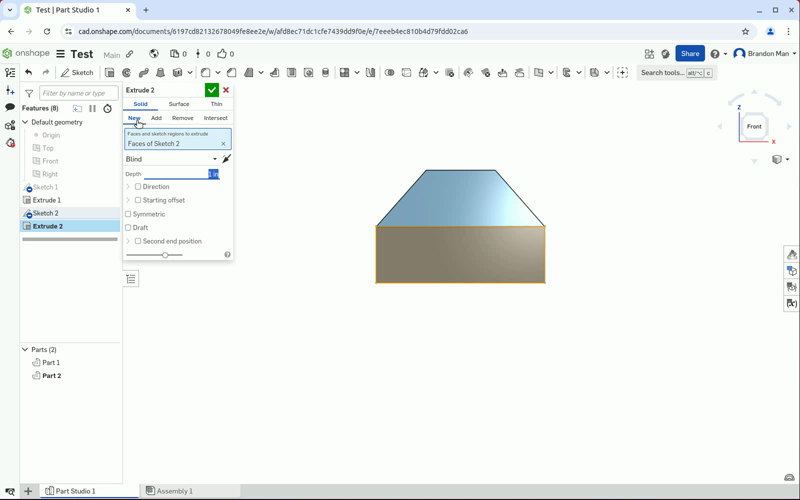
text(5.777)
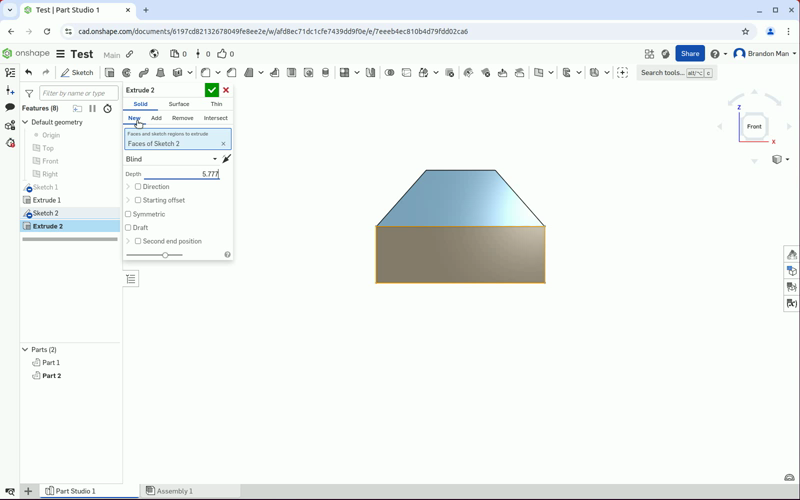
key(enter)
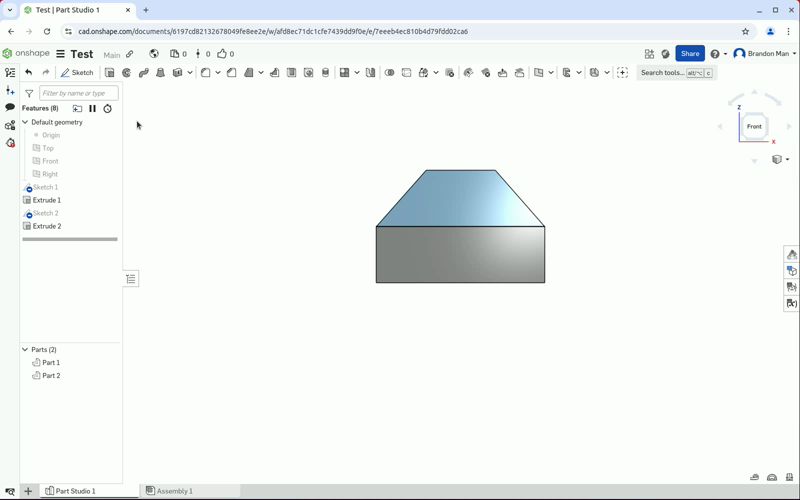
key(shift+h)
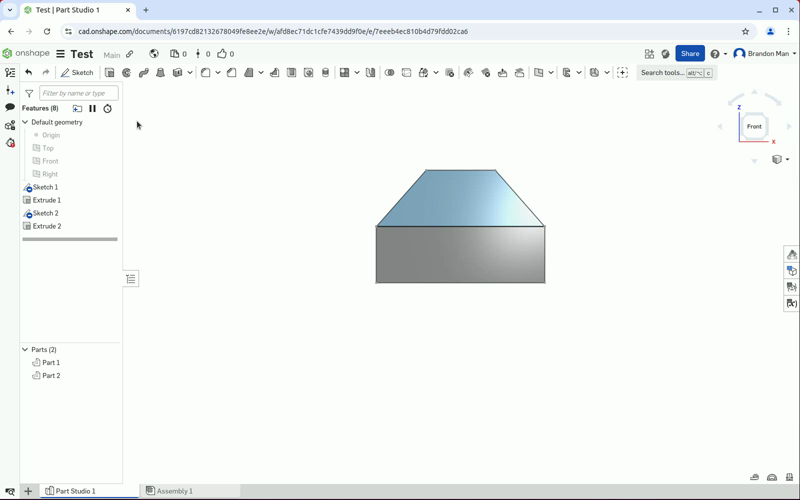
key(shift+h)
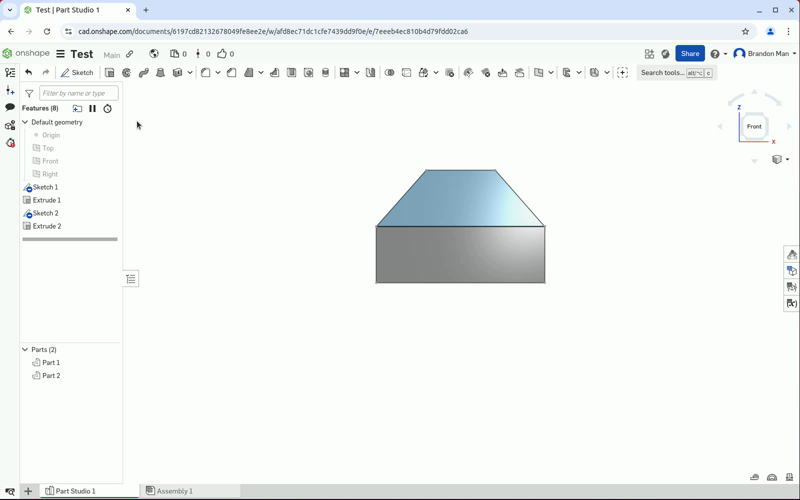
key(shift+7)
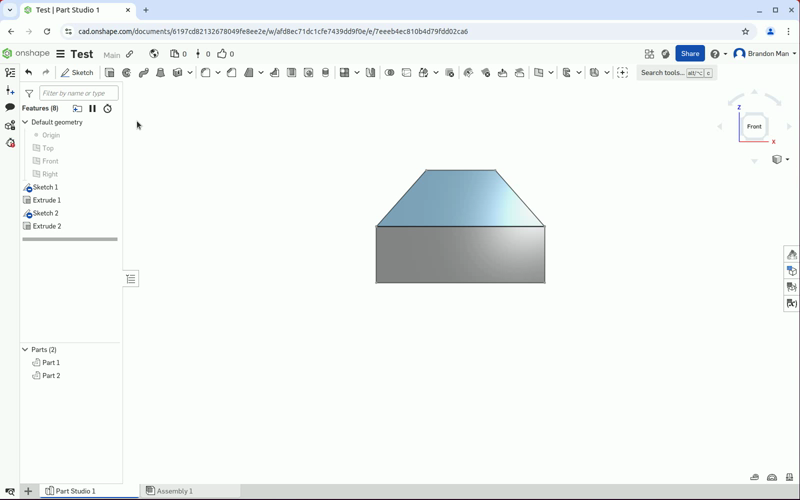
key(left, 2)
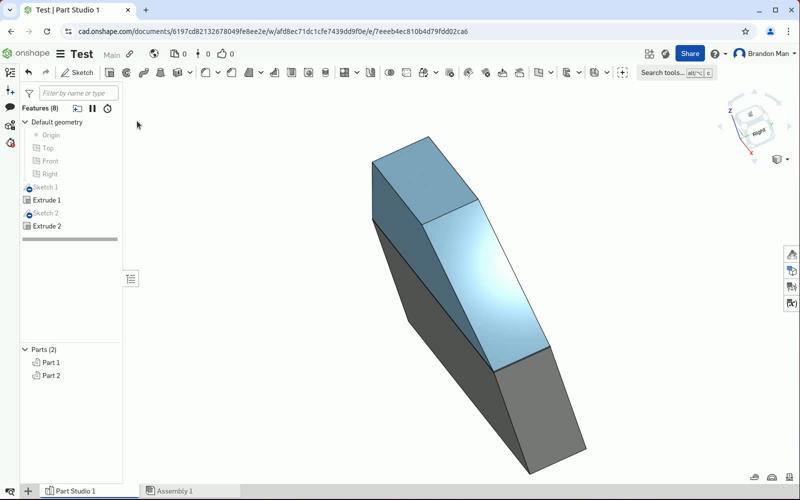
key(down, 2)
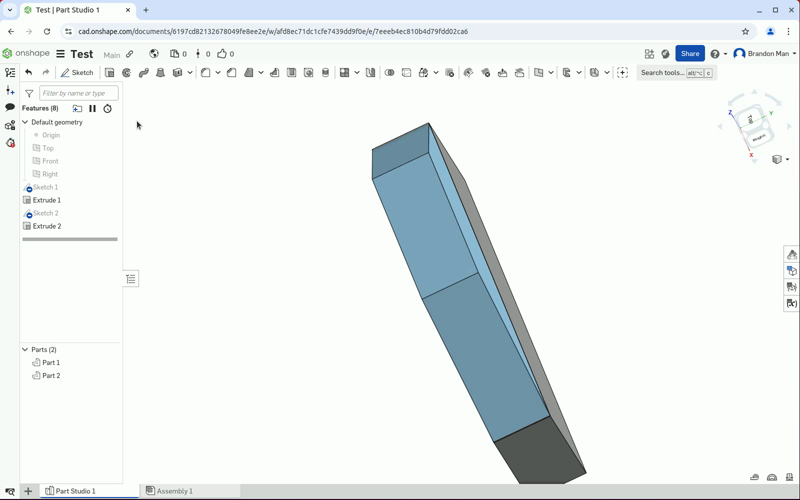
key(up, 2)
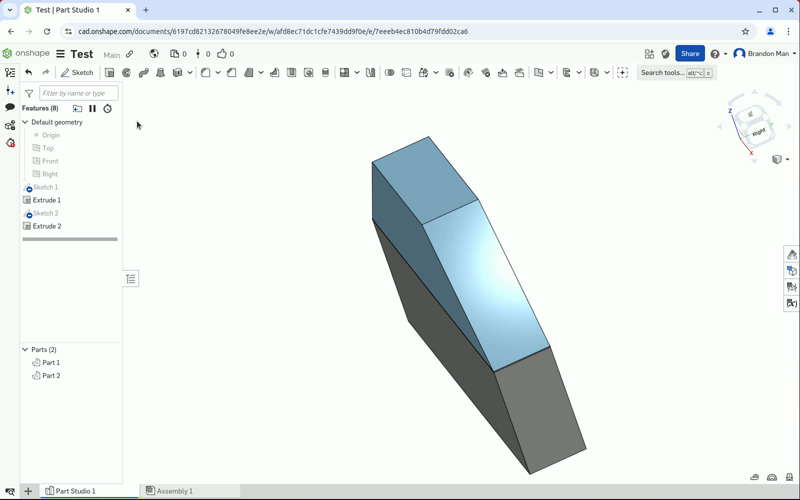
key(right, 2)
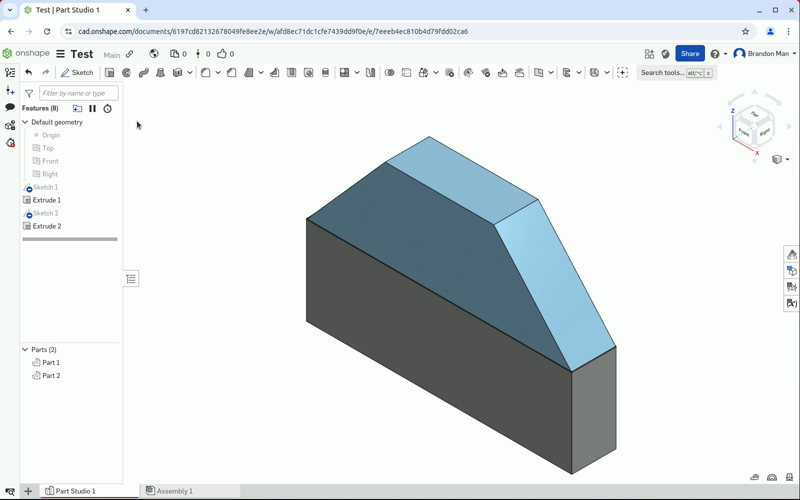
mouse_move(73, 189)
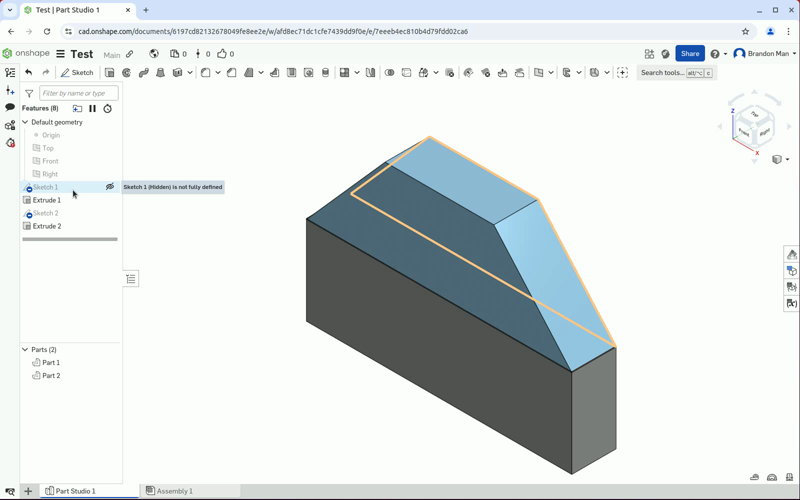
click(73, 189)